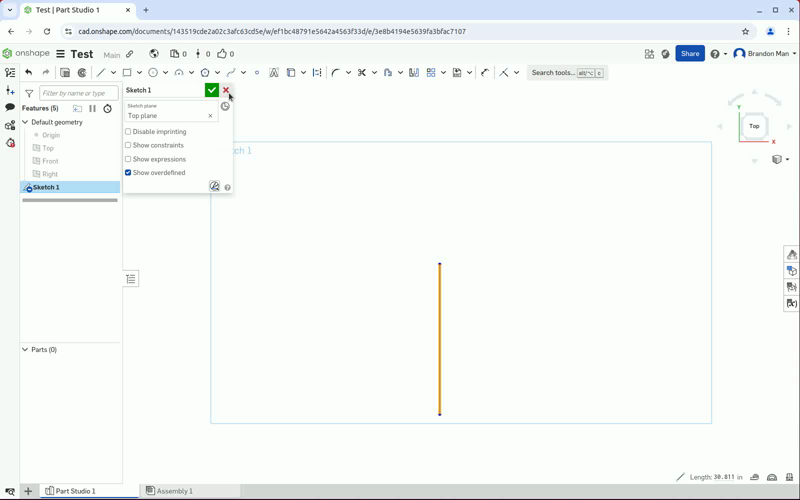
key(shift+h)
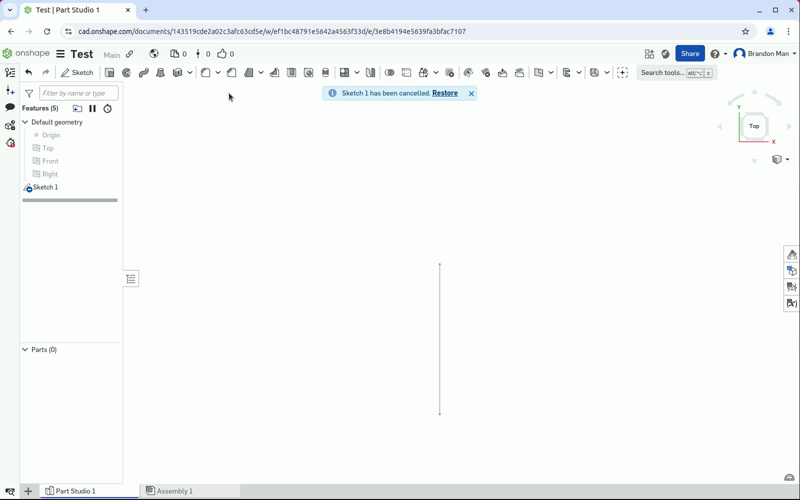
mouse_move(73, 352)
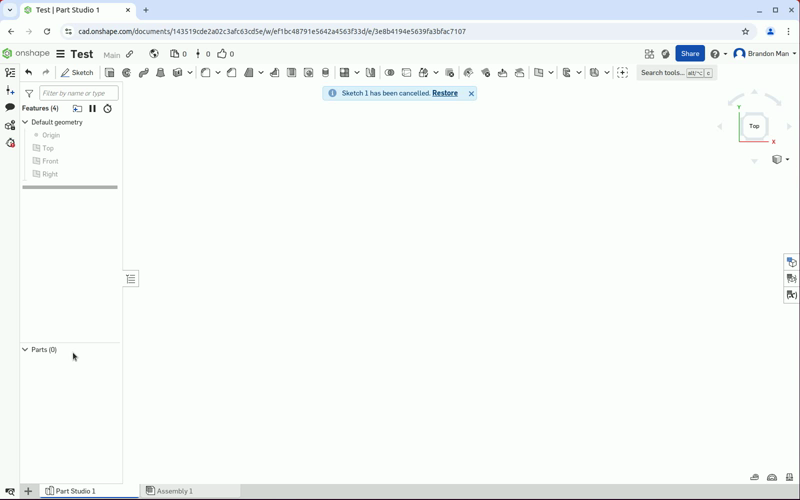
key(y)
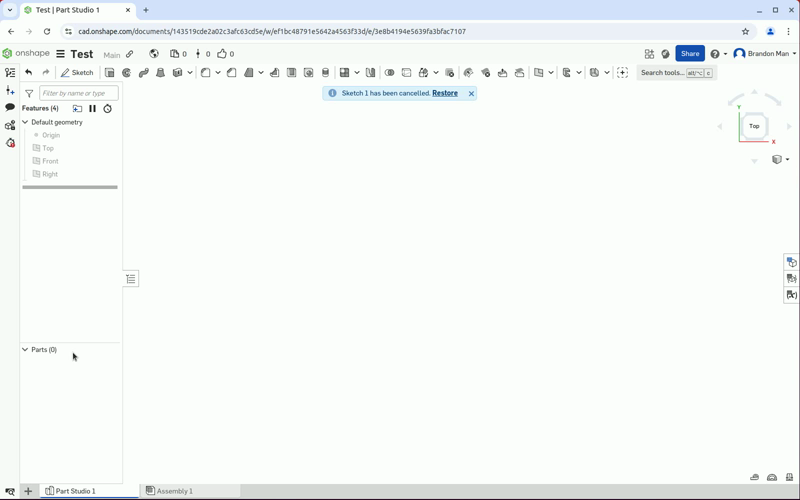
key(shift+p)
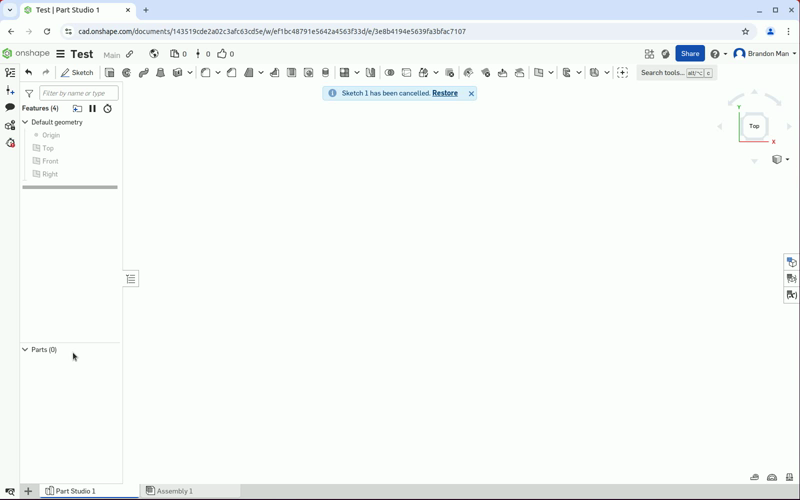
key(space)
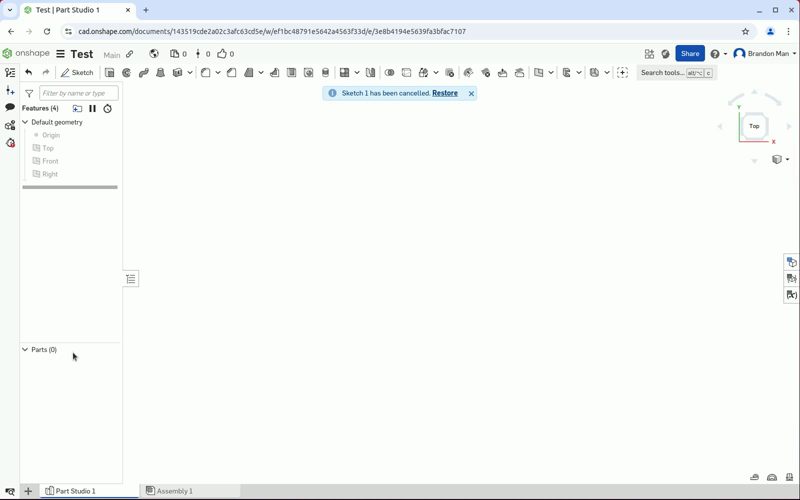
key_down(shift)
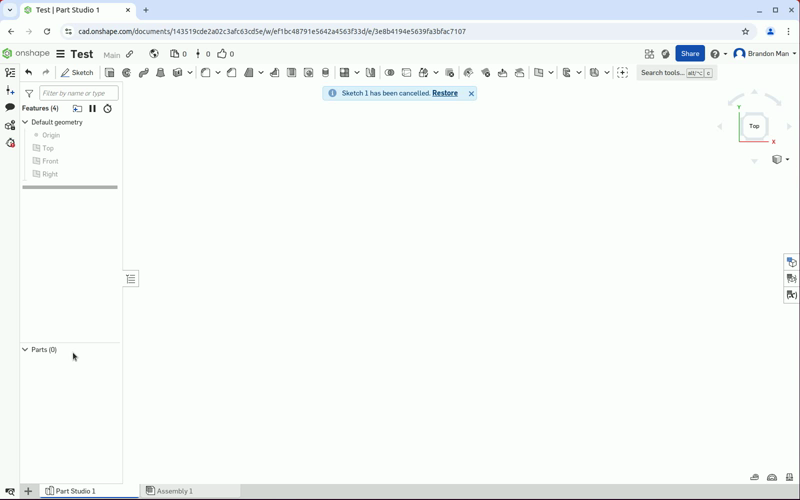
key(up)
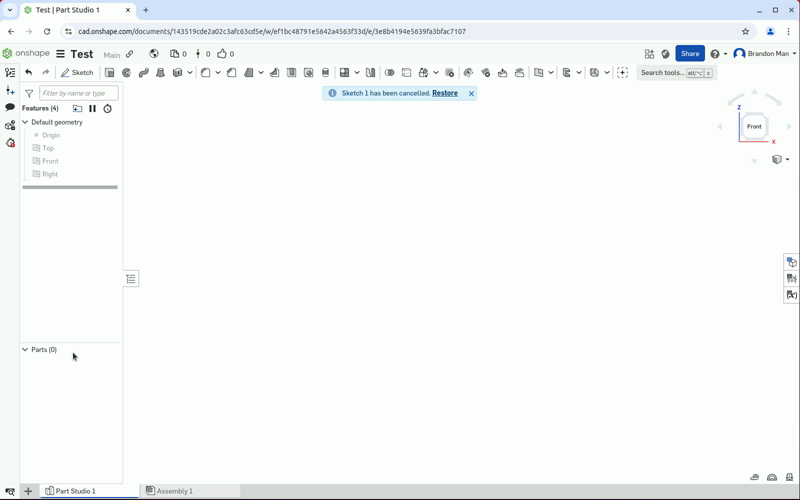
key_up(shift)
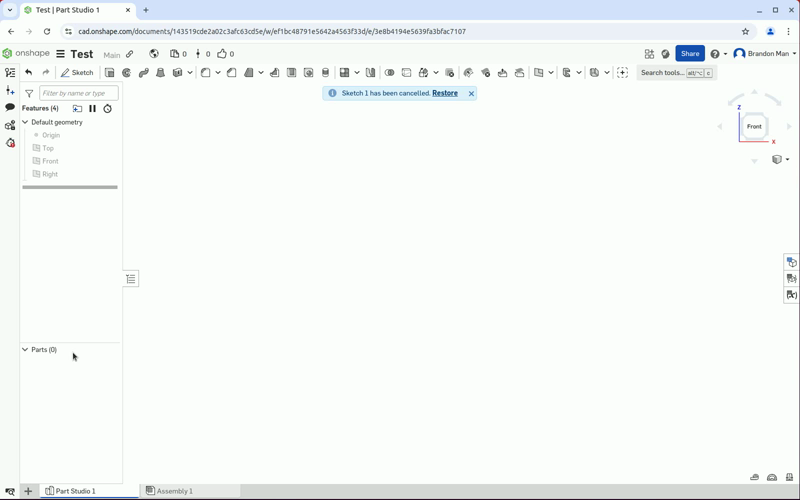
mouse_move(73, 352)
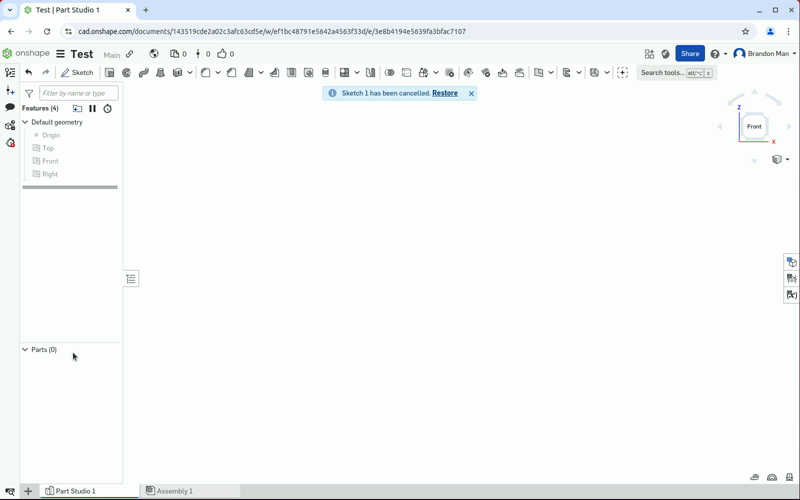
key(shift+y)
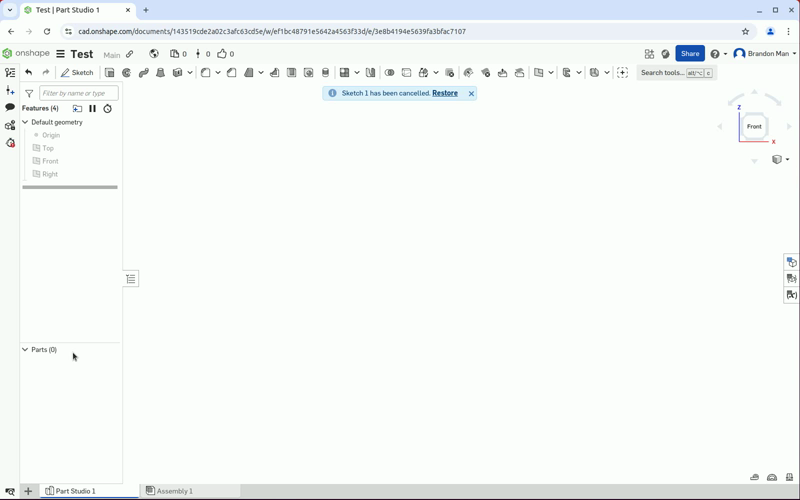
key(shift+s)
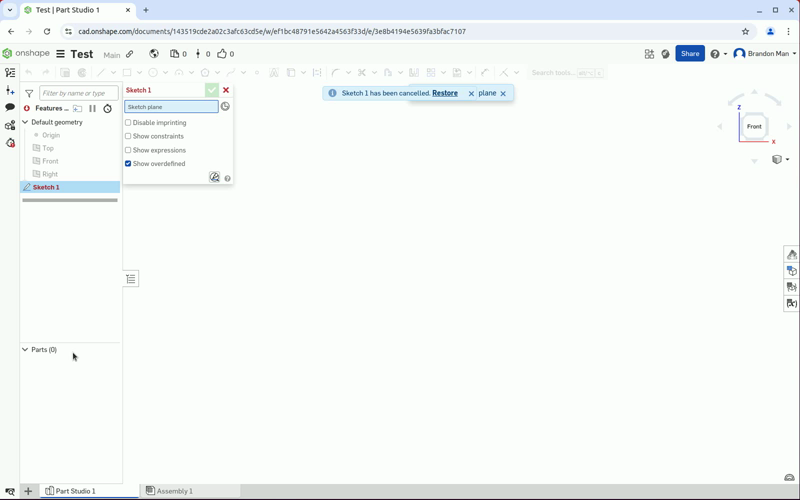
mouse_move(73, 163)
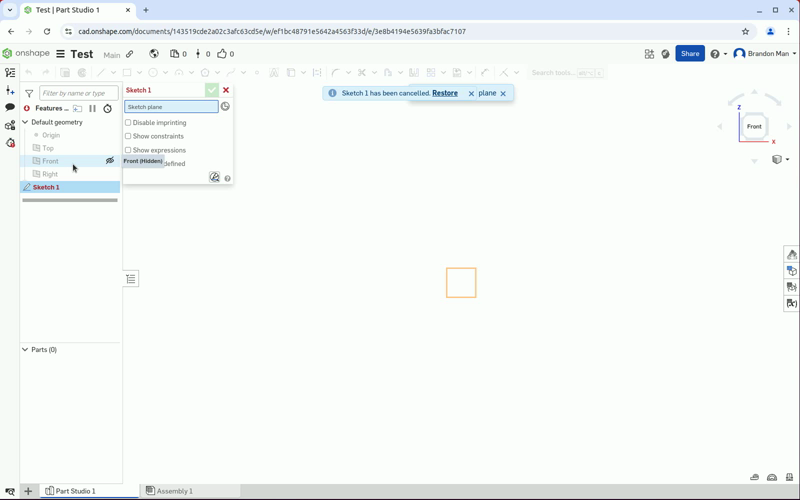
click(73, 163)
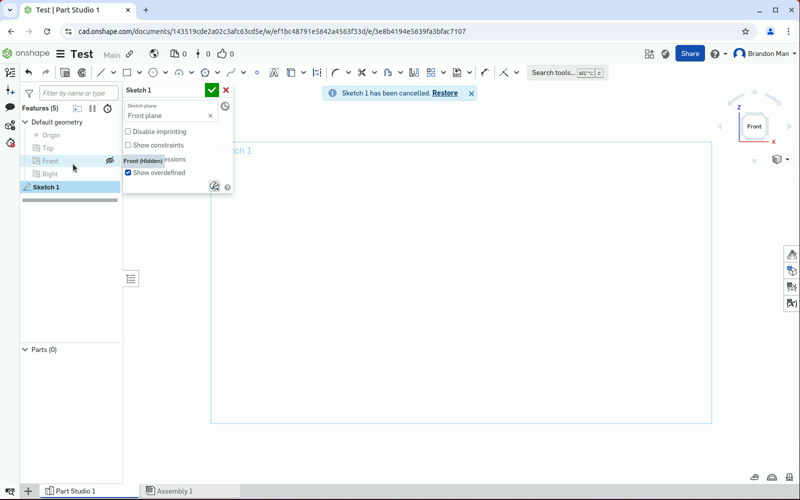
mouse_move(73, 352)
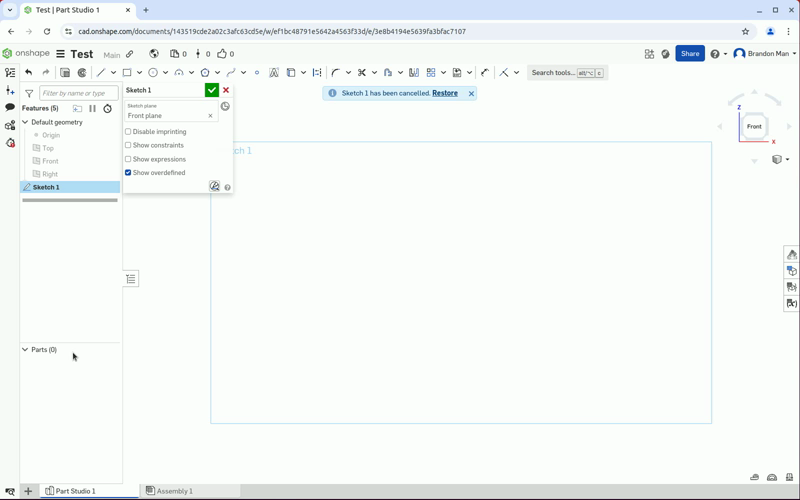
key(y)
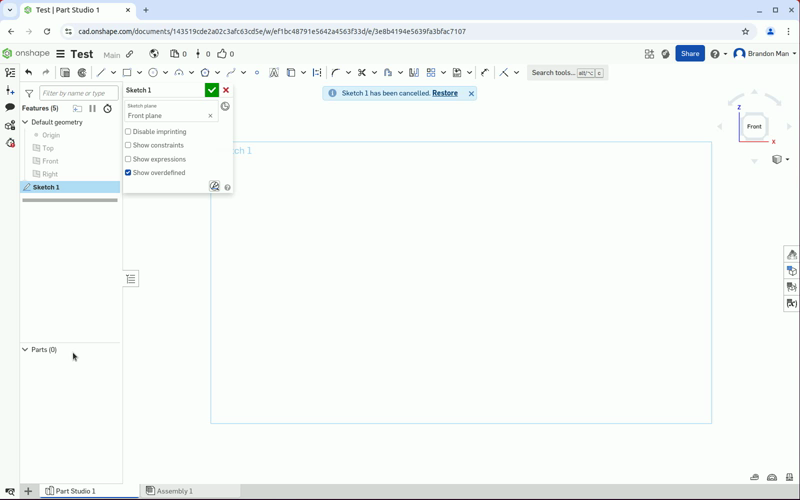
key(l)
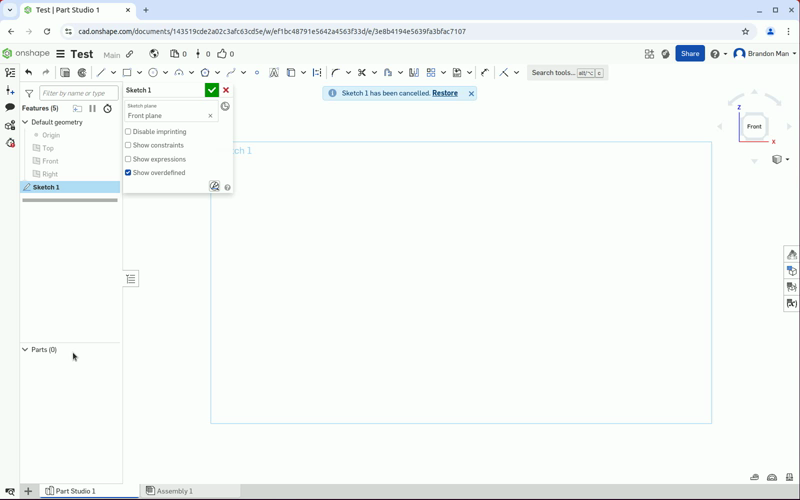
key_down(shift)
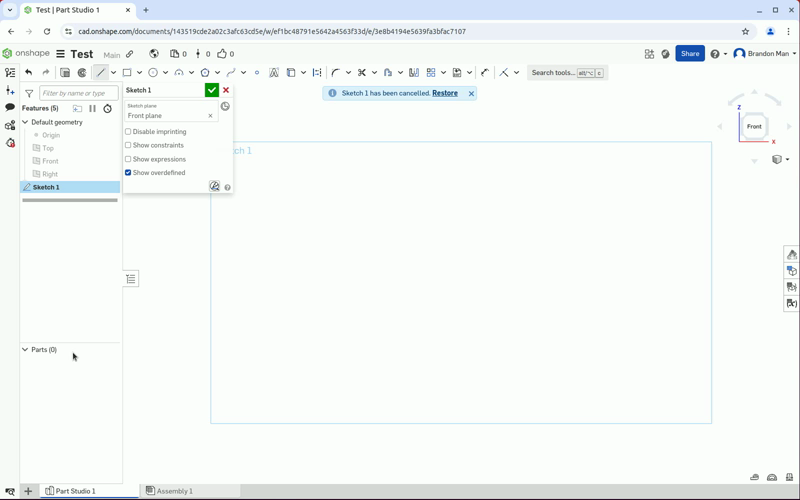
mouse_move(460, 395)
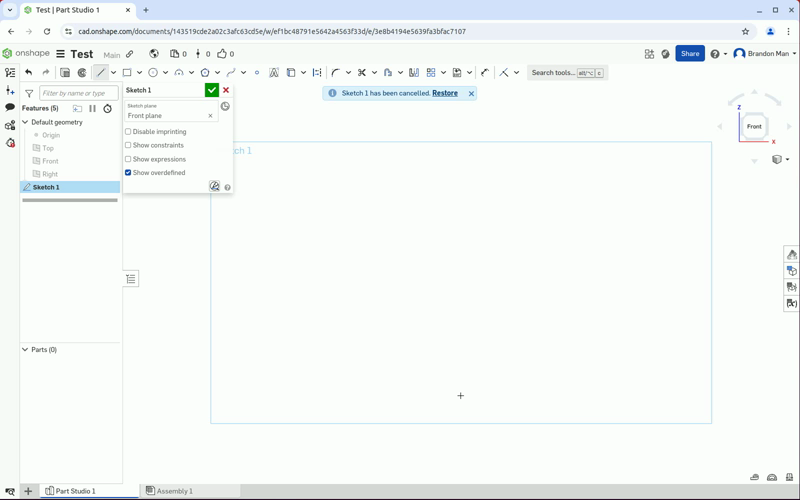
click(460, 395)
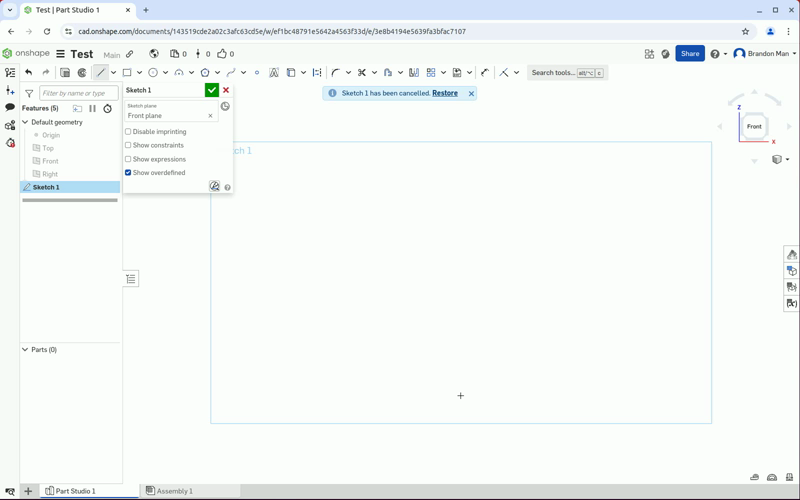
key_up(shift)
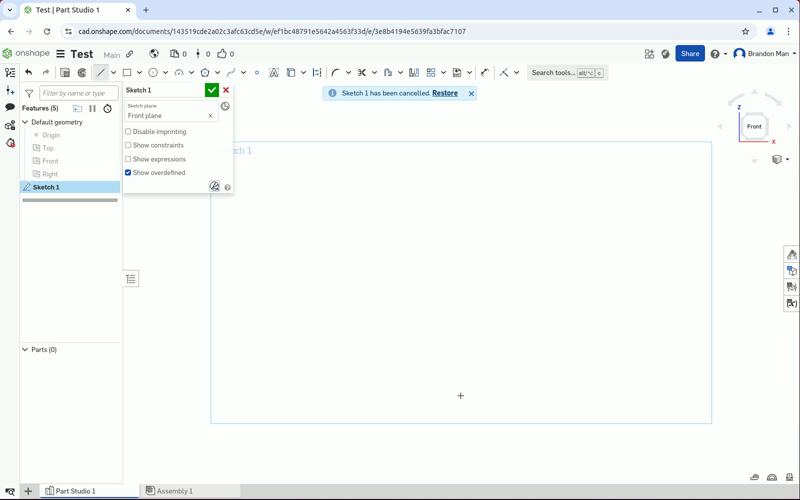
key_down(shift)
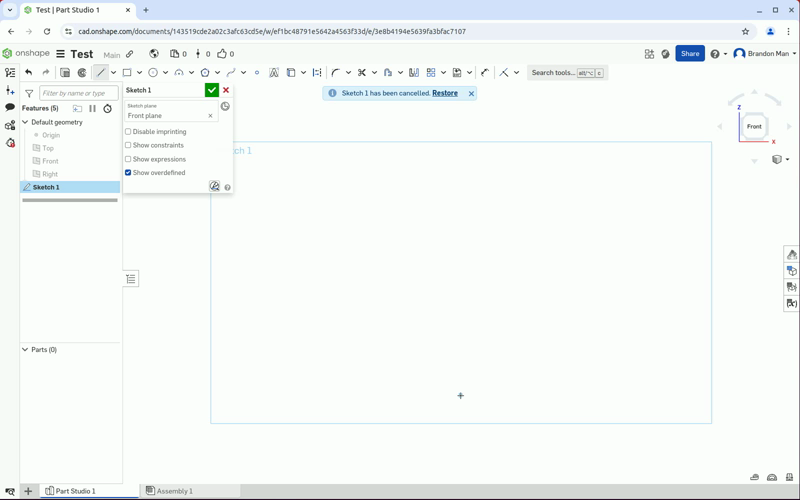
mouse_move(490, 395)
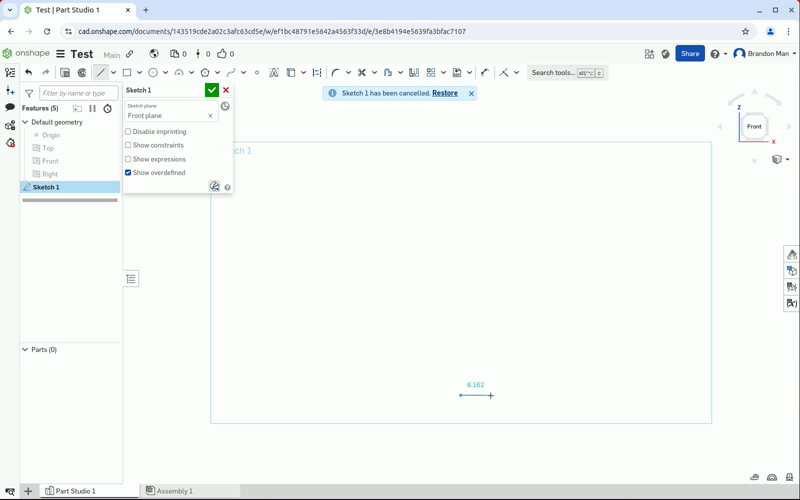
mouse_move(480, 395)
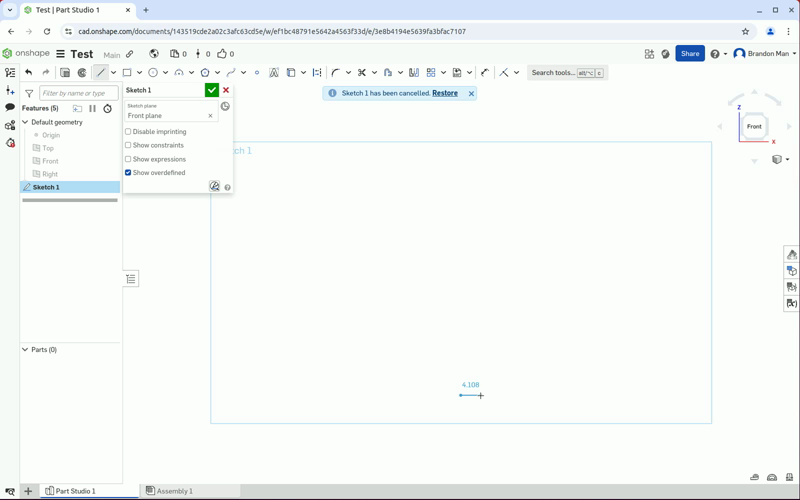
click(480, 395)
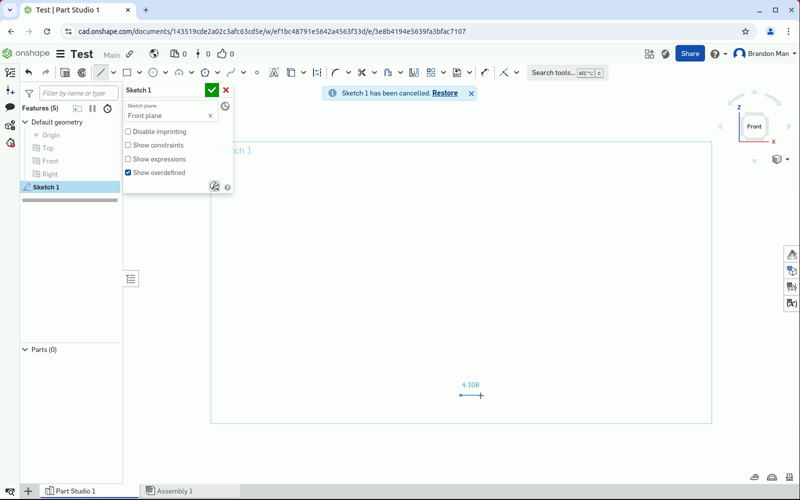
key_up(shift)
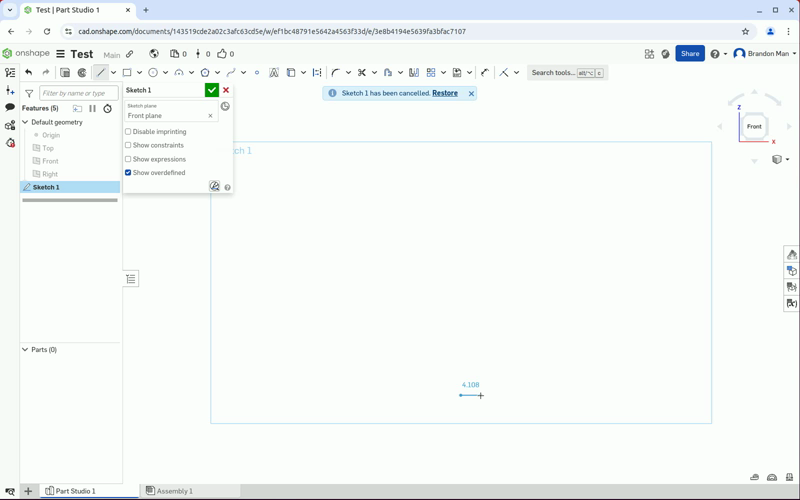
key_down(shift)
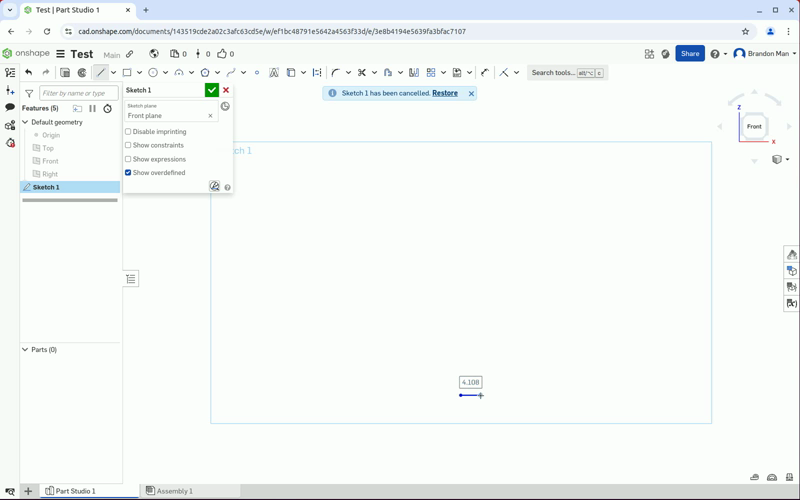
mouse_move(480, 207)
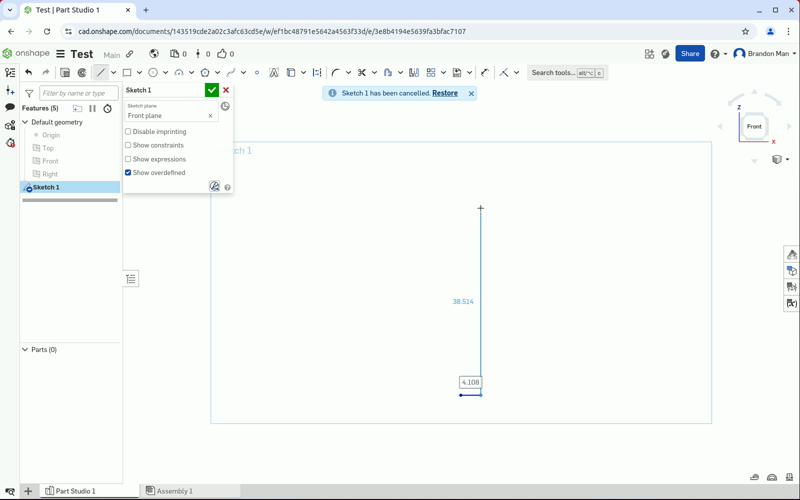
click(480, 207)
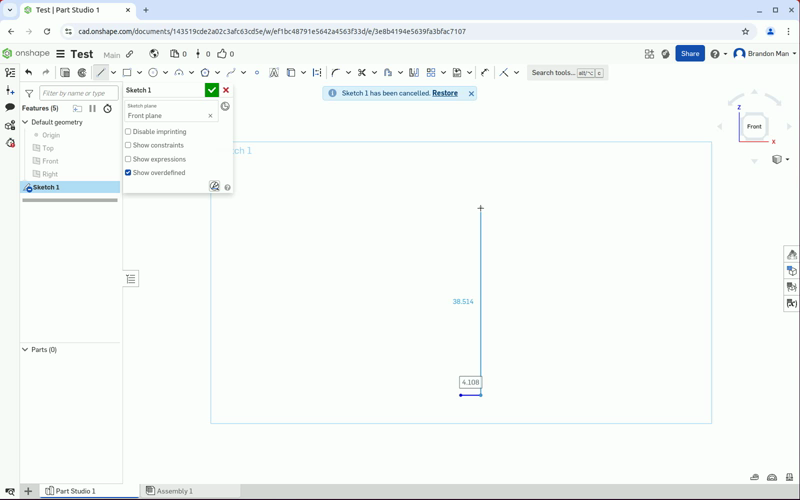
key_up(shift)
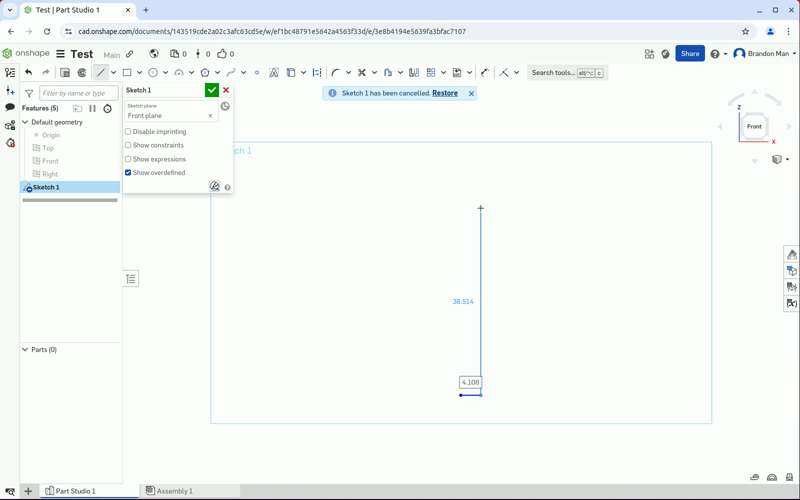
key_down(shift)
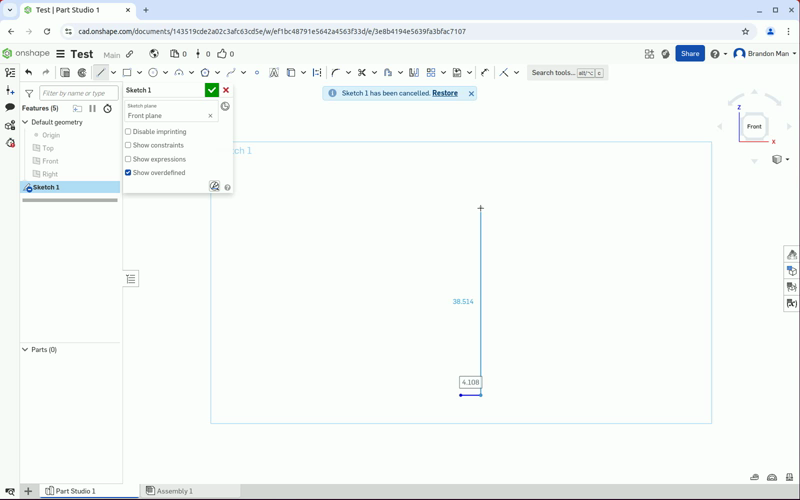
mouse_move(510, 207)
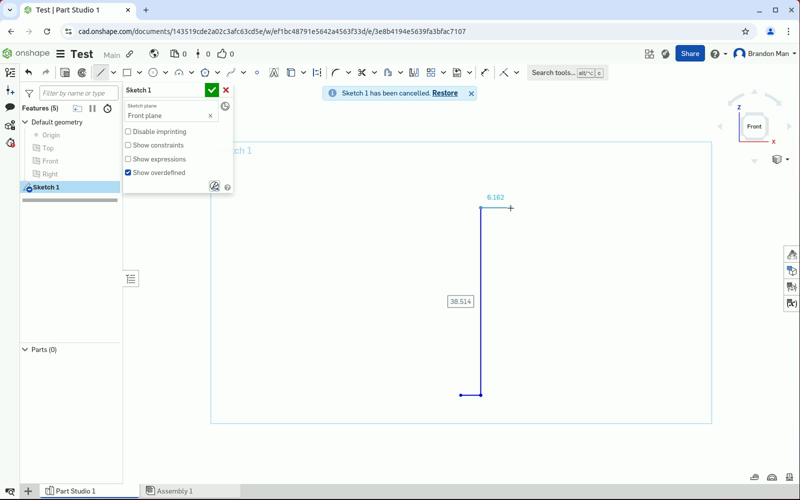
mouse_move(460, 207)
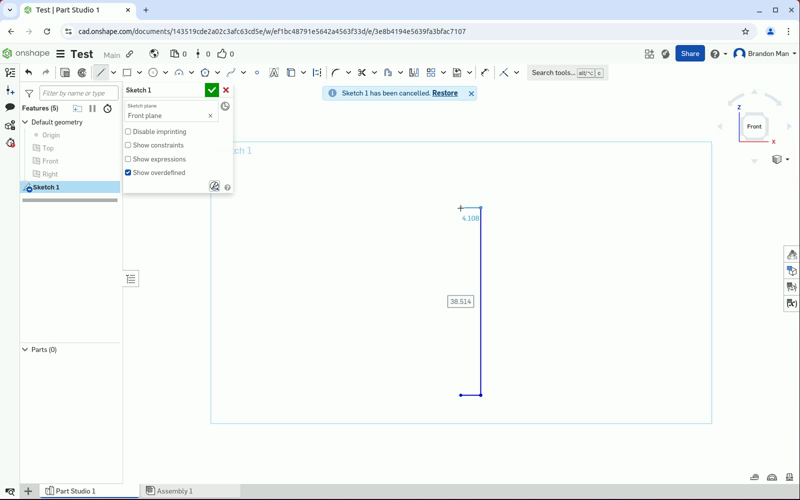
click(460, 207)
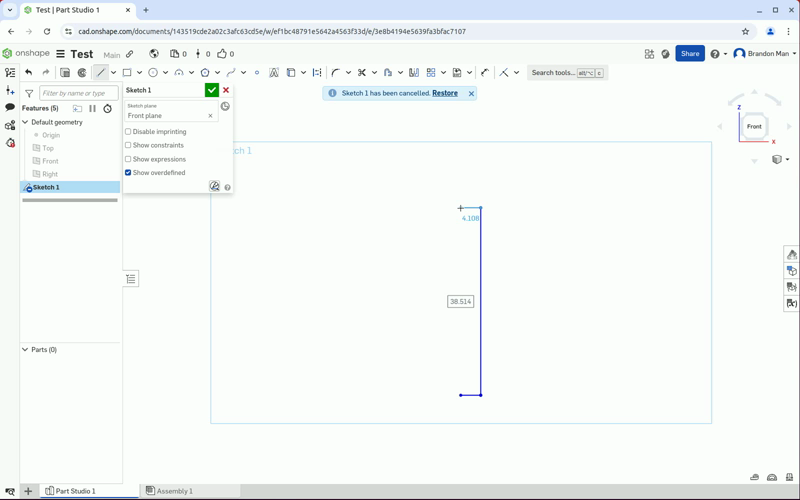
key_up(shift)
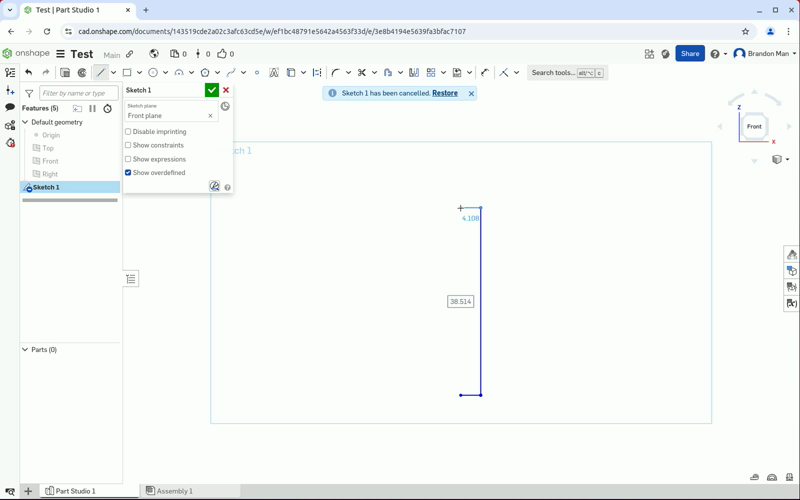
key_down(shift)
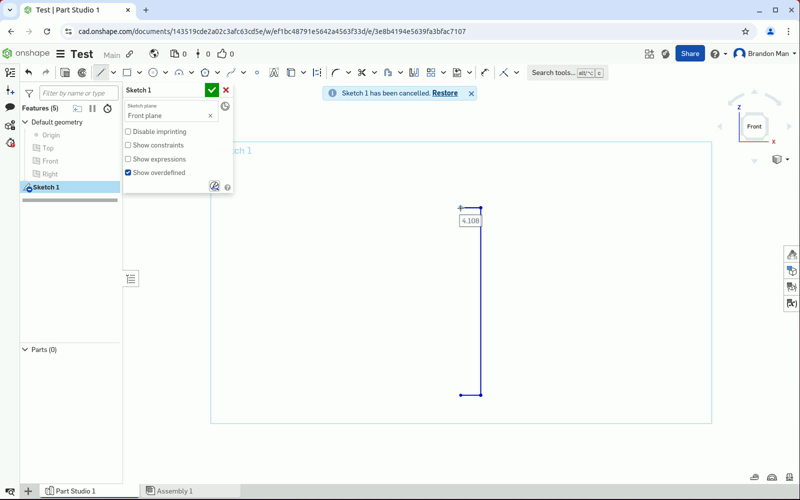
mouse_move(460, 395)
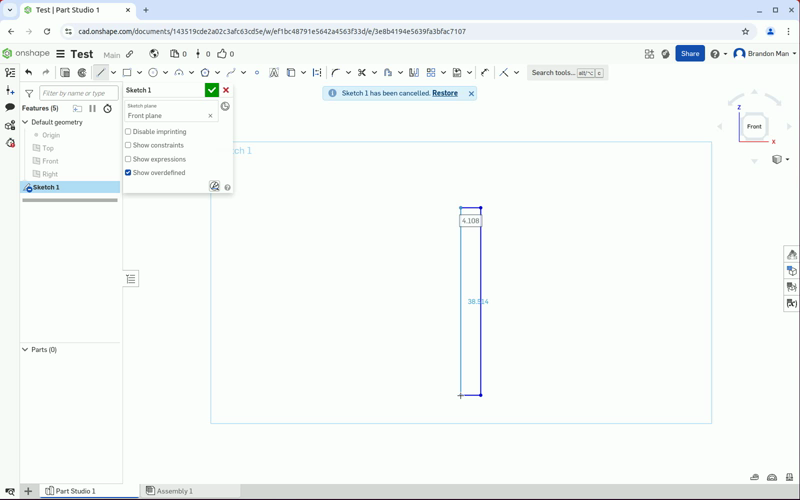
key_up(shift)
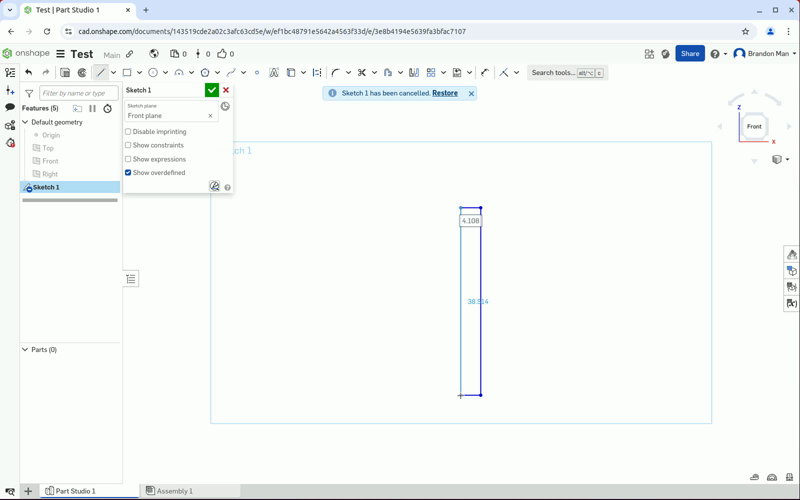
click(460, 395)
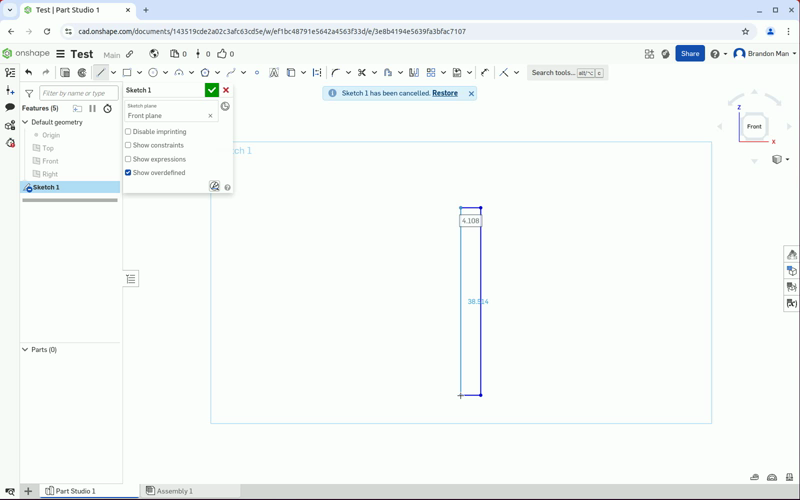
key(esc)
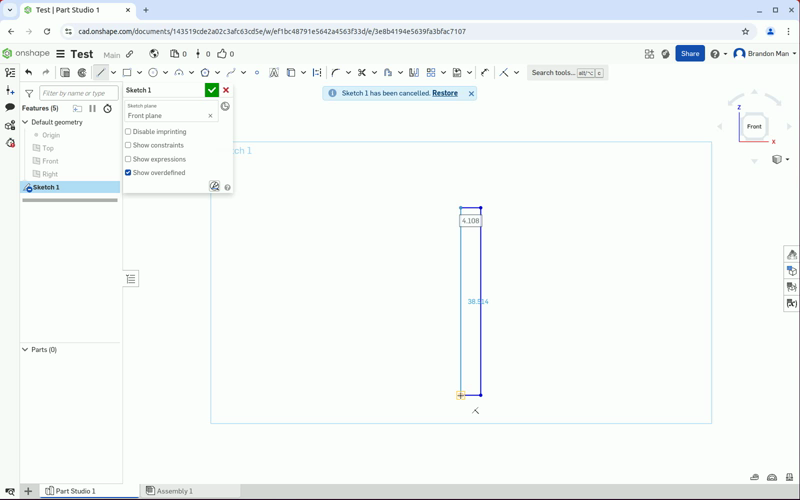
key(c)
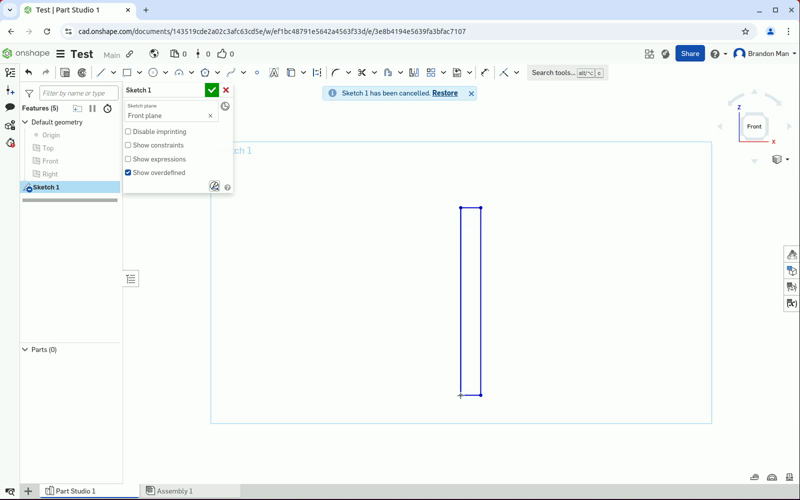
key_down(shift)
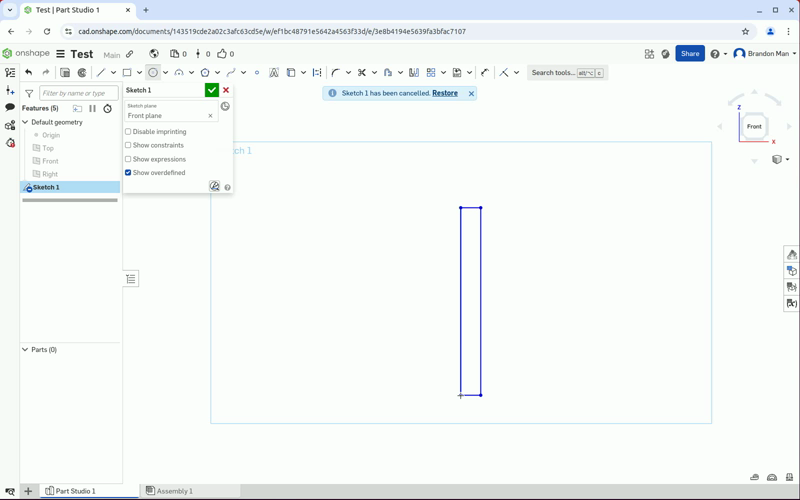
mouse_move(470, 294)
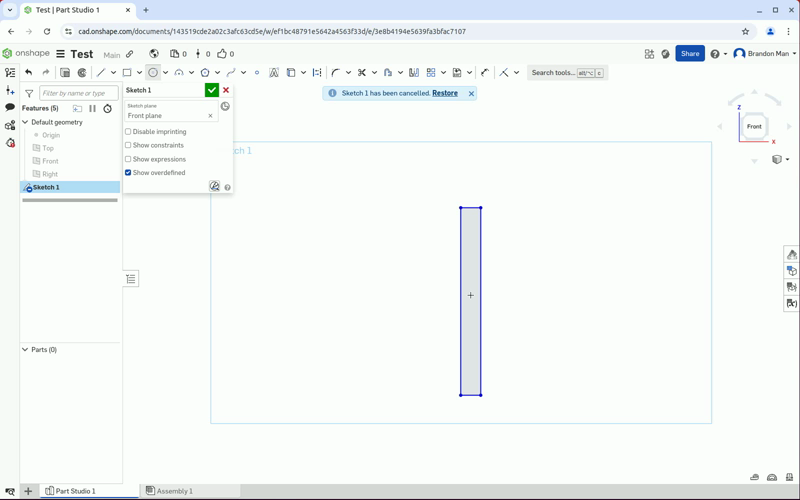
click(470, 294)
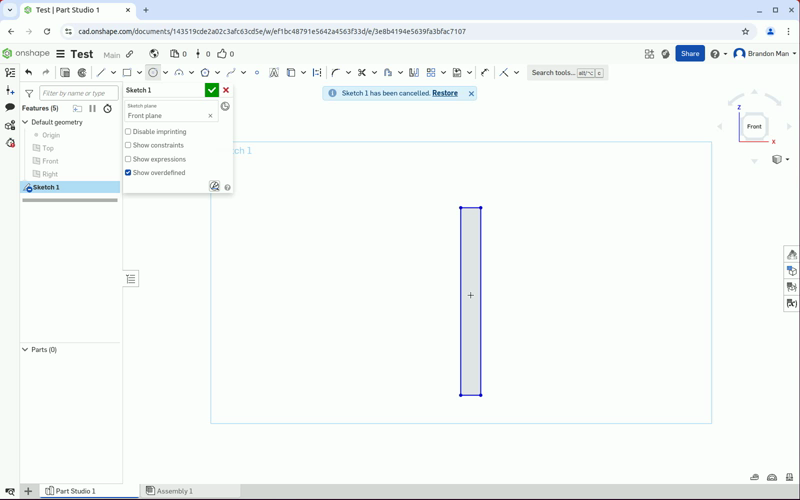
key_up(shift)
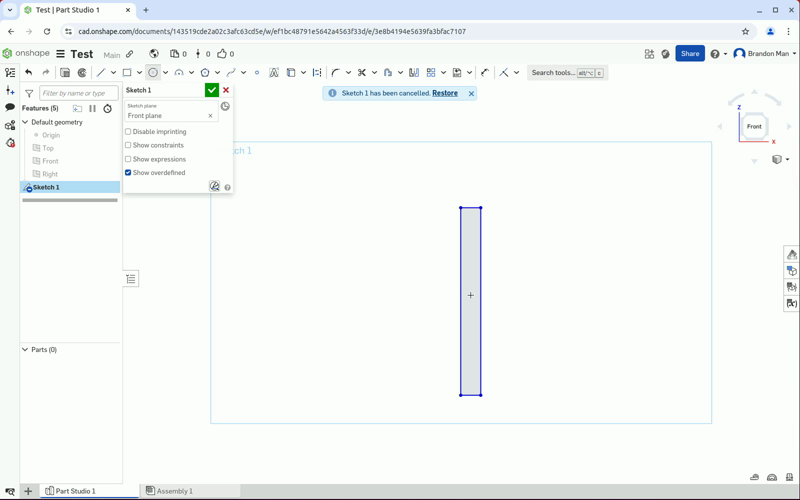
mouse_move(478, 294)
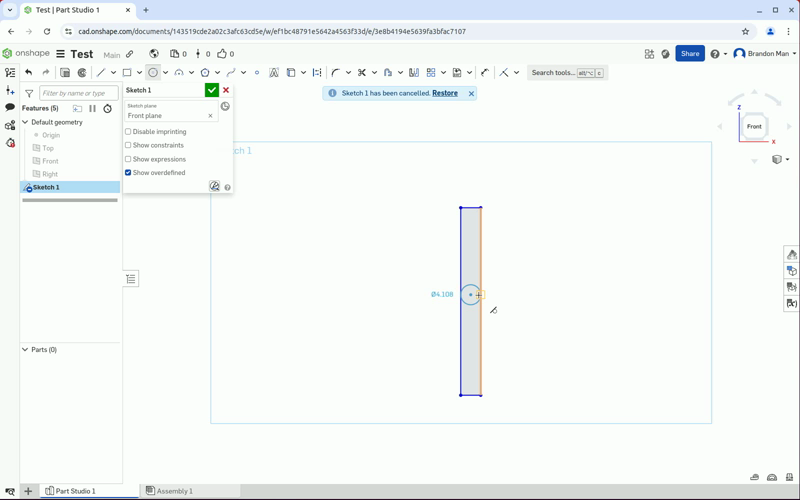
click(478, 294)
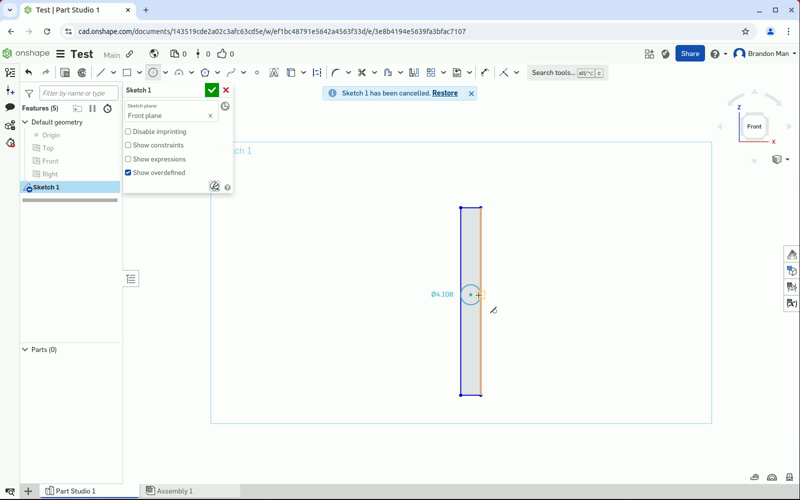
key(esc)
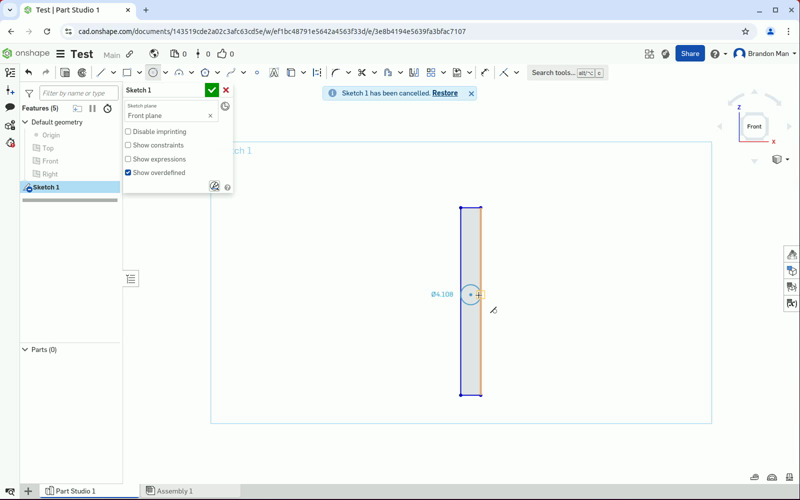
mouse_move(468, 237)
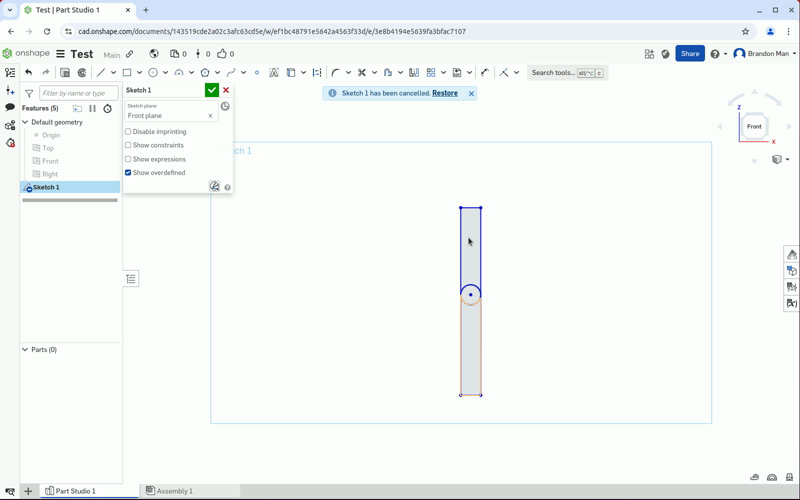
click(468, 237)
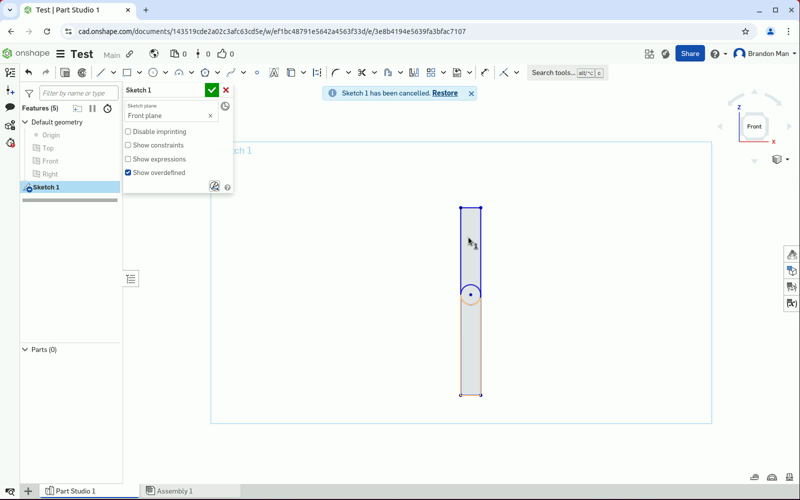
mouse_move(73, 352)
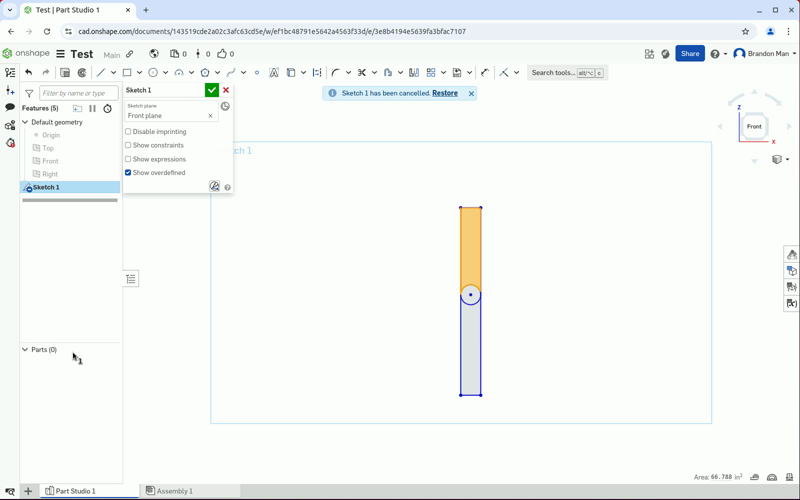
key(shift+y)
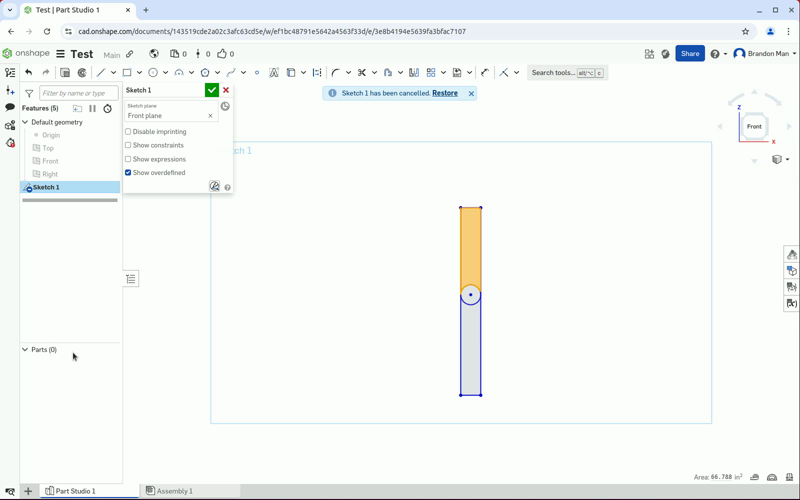
key(shift+e)
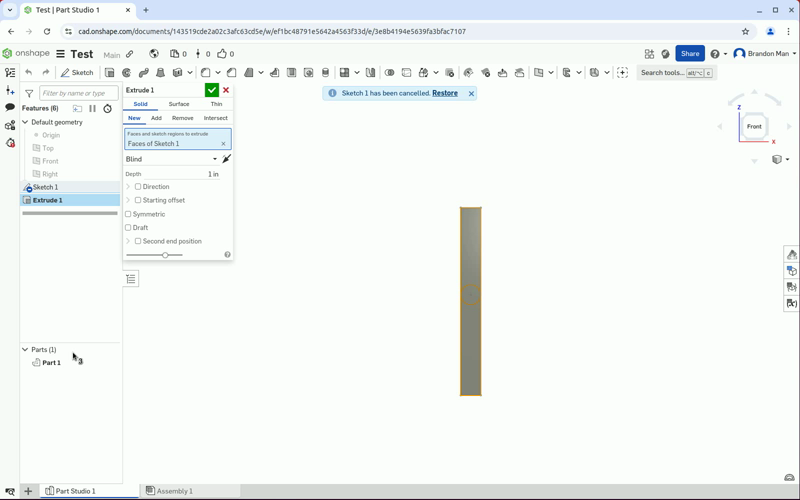
mouse_move(143, 106)
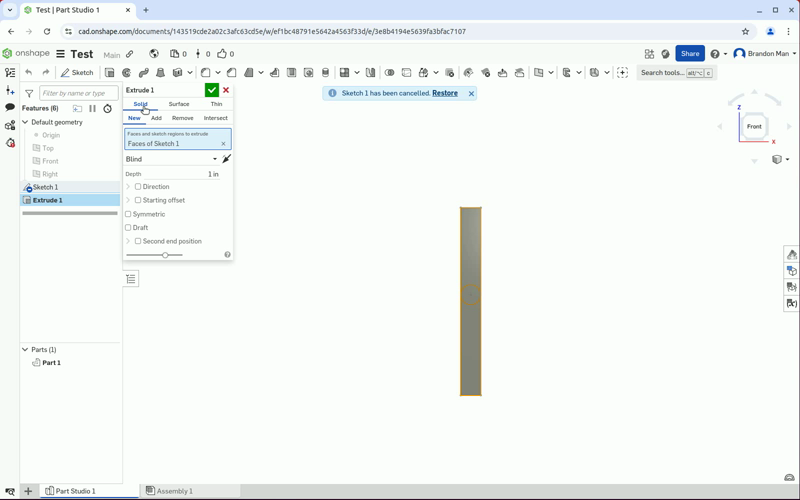
click(143, 106)
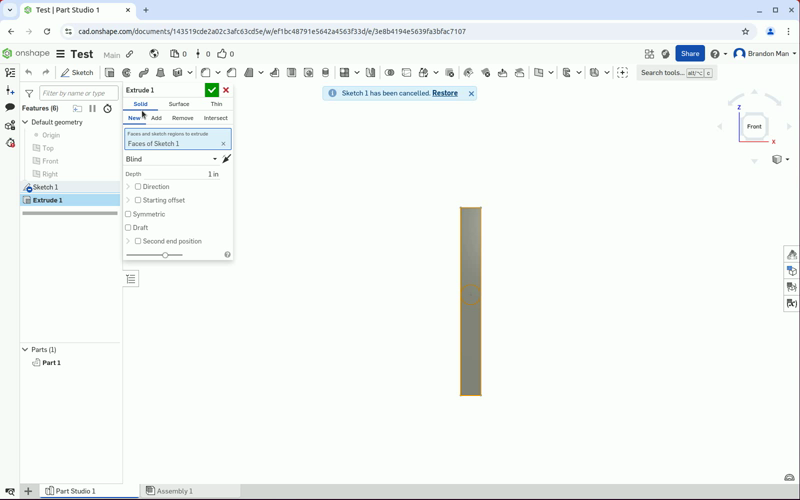
mouse_move(137, 120)
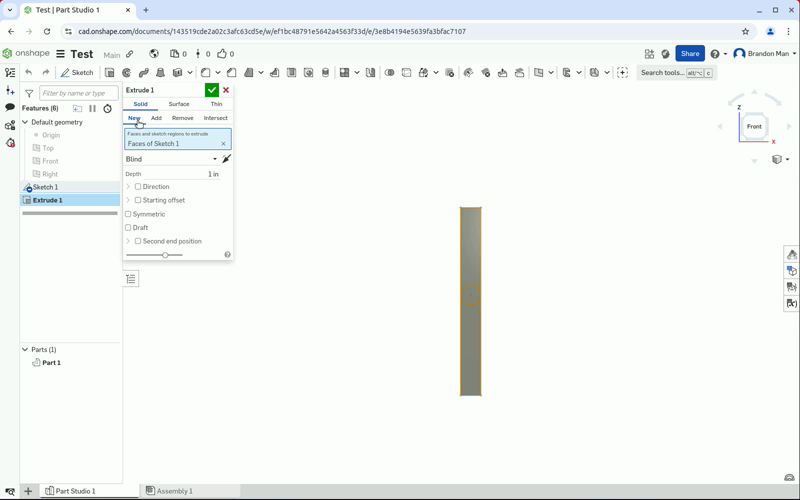
click(137, 120)
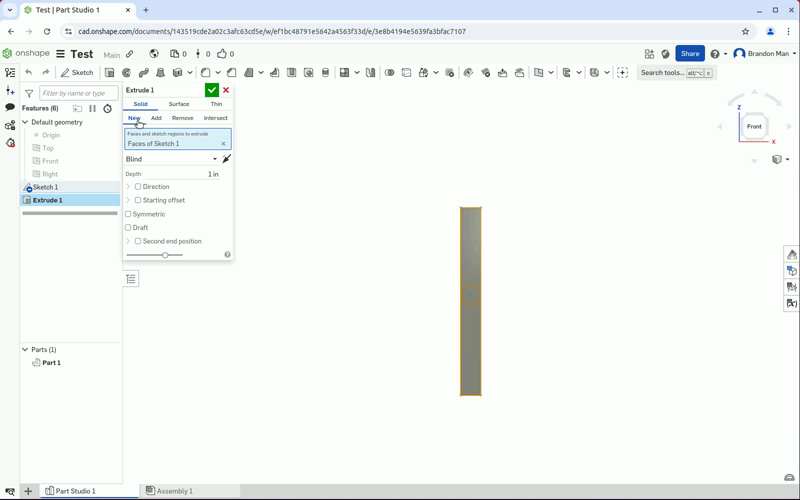
key(tab, 4)
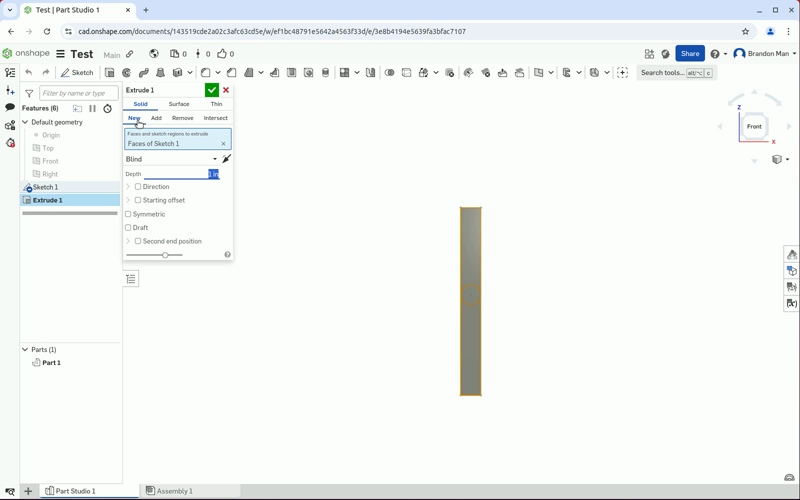
text(1.926)
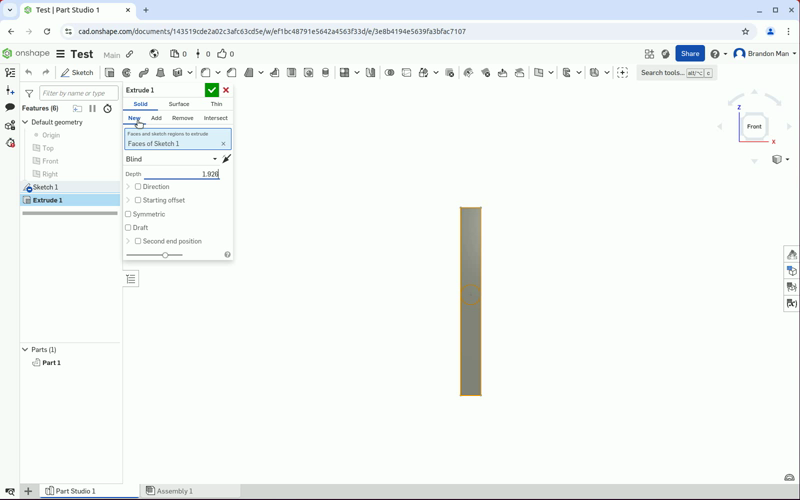
key(enter)
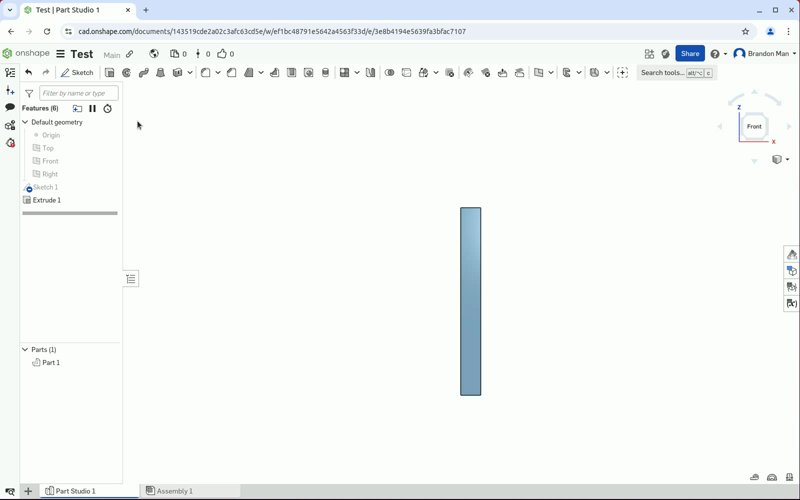
key(shift+h)
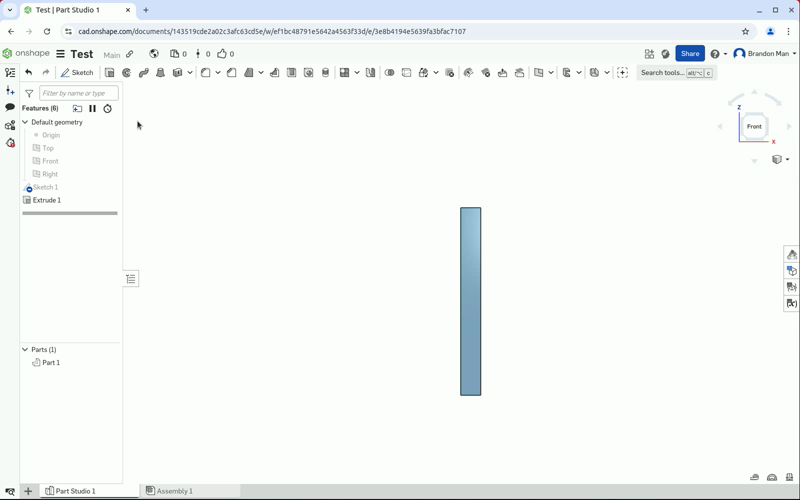
key(shift+h)
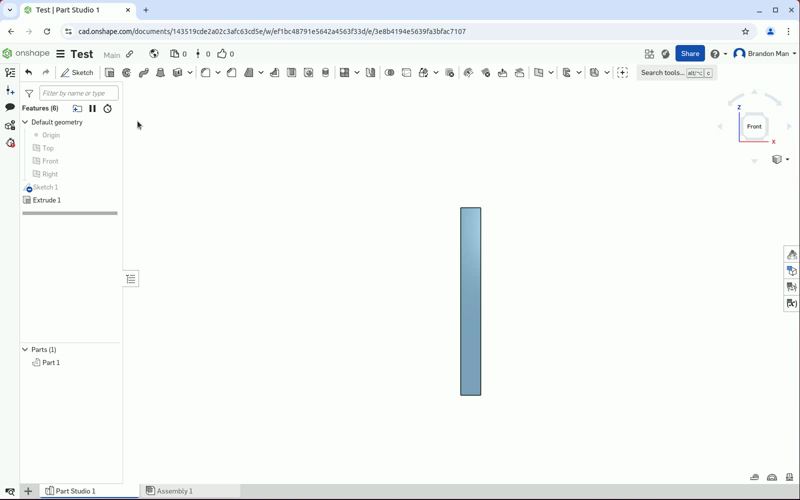
mouse_move(73, 189)
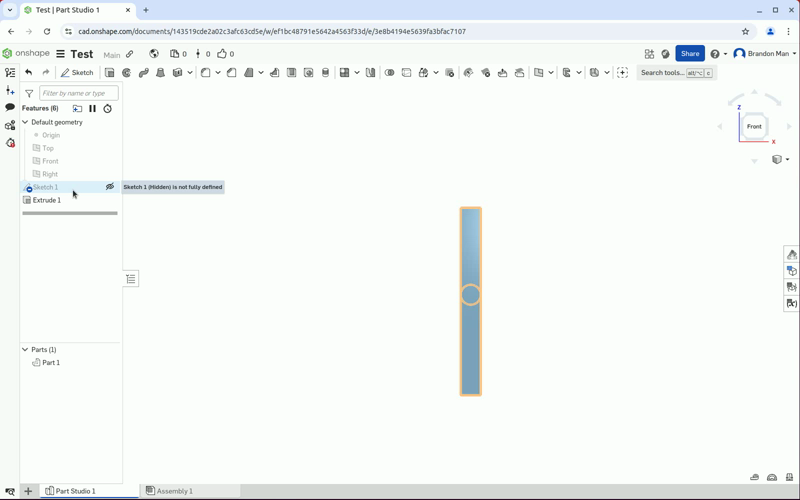
click(73, 189)
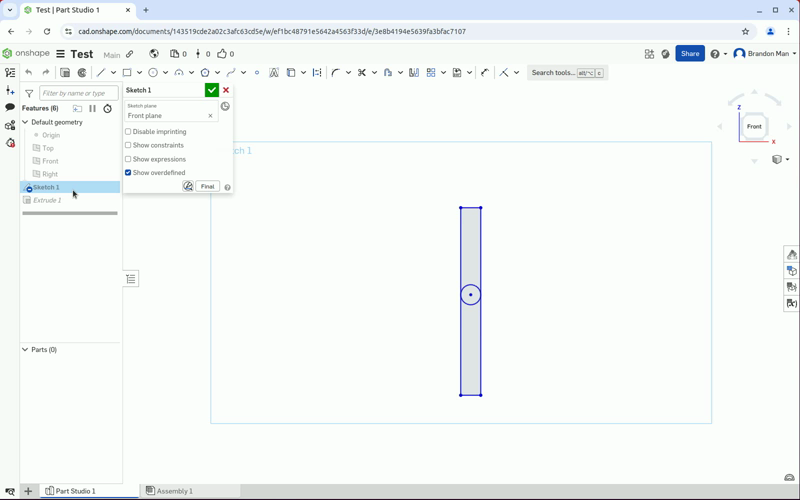
mouse_move(229, 92)
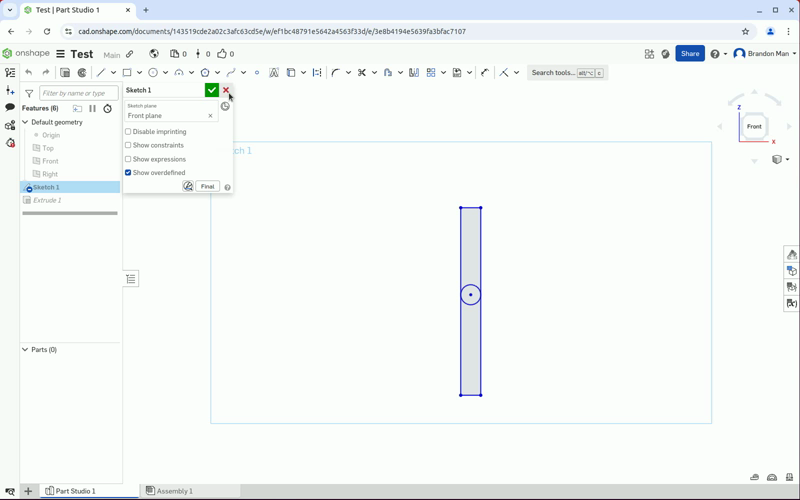
click(229, 92)
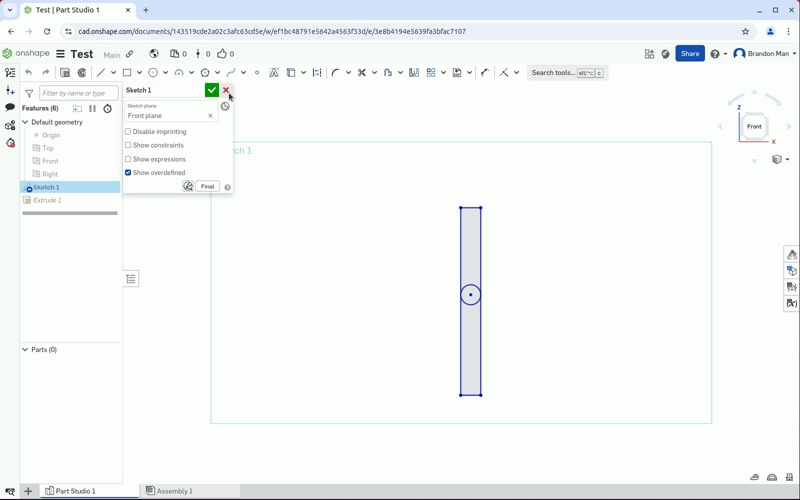
key(shift+s)
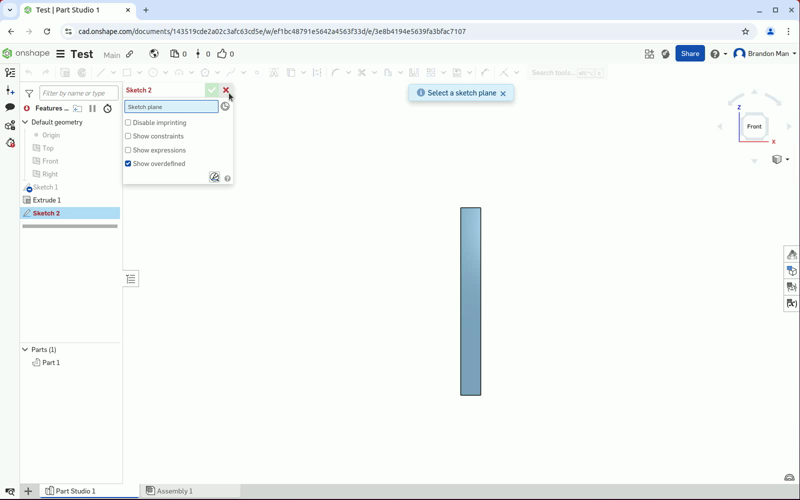
mouse_move(73, 163)
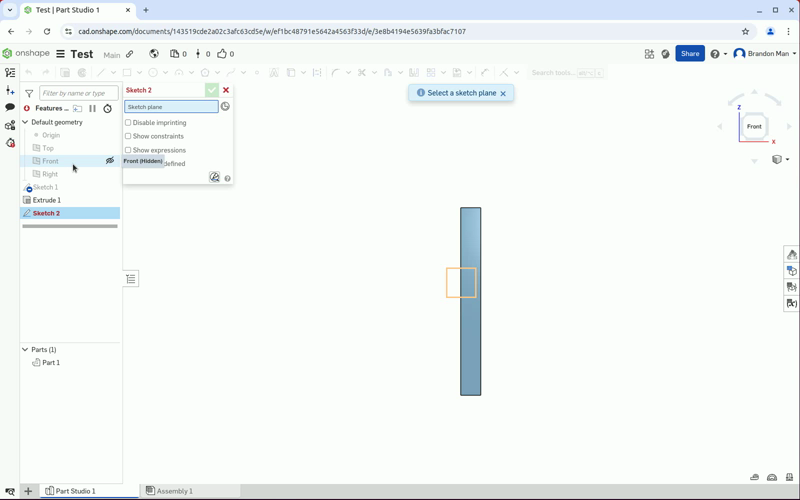
click(73, 163)
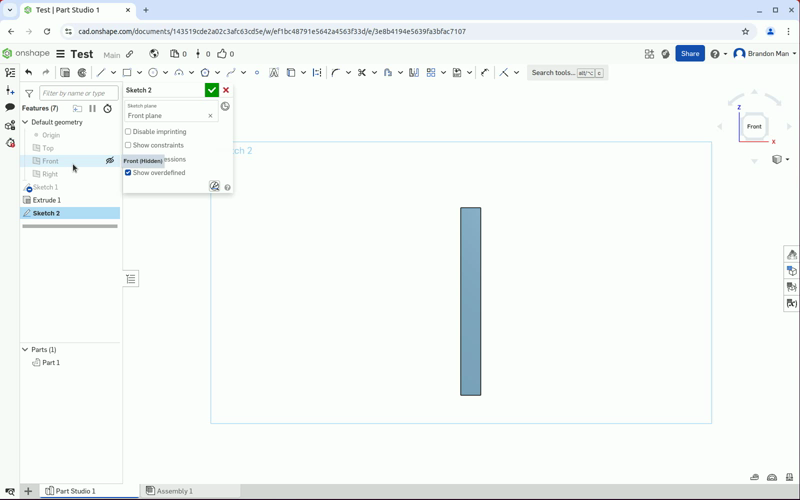
mouse_move(73, 352)
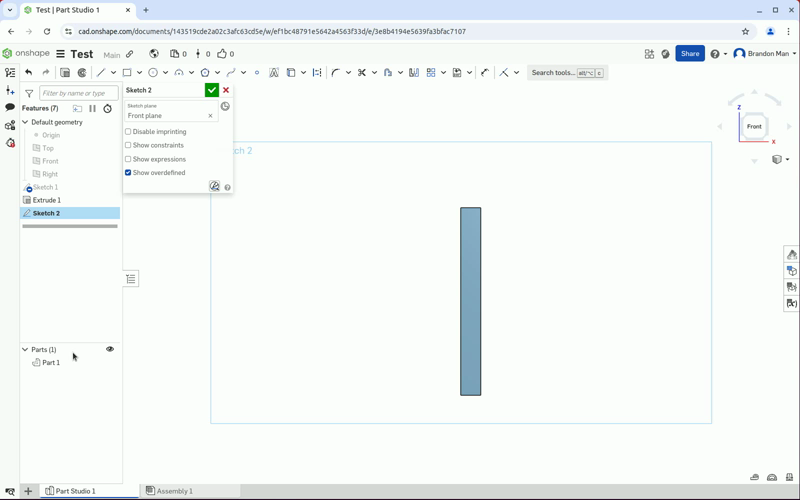
key(y)
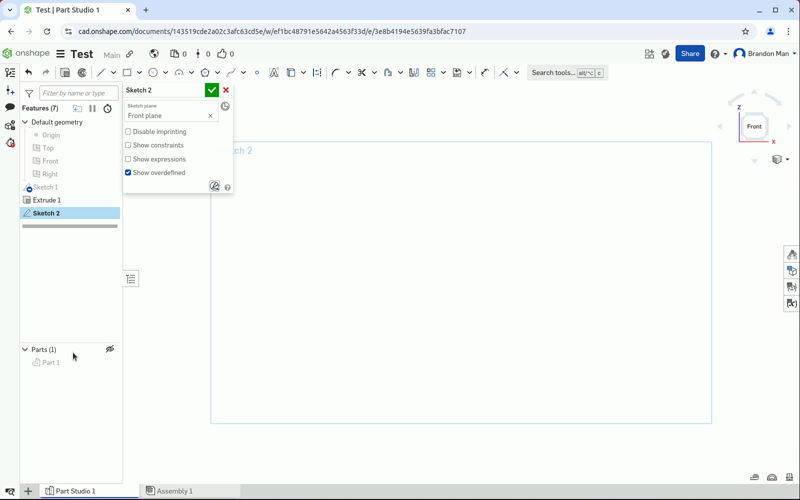
key(c)
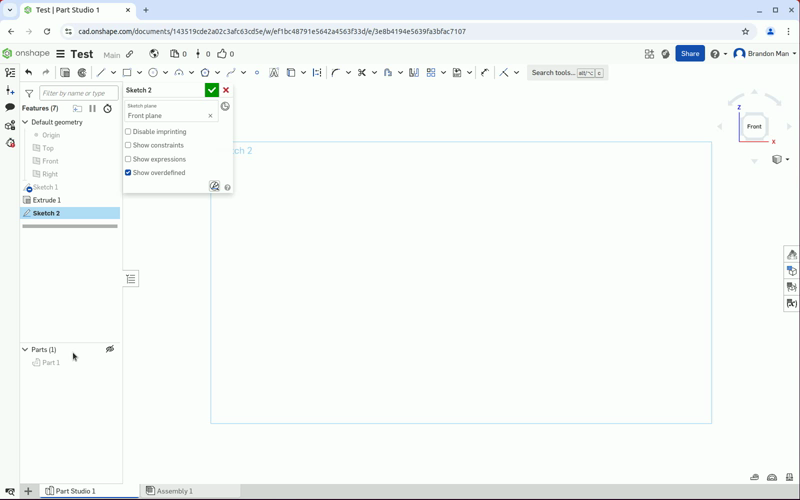
key_down(shift)
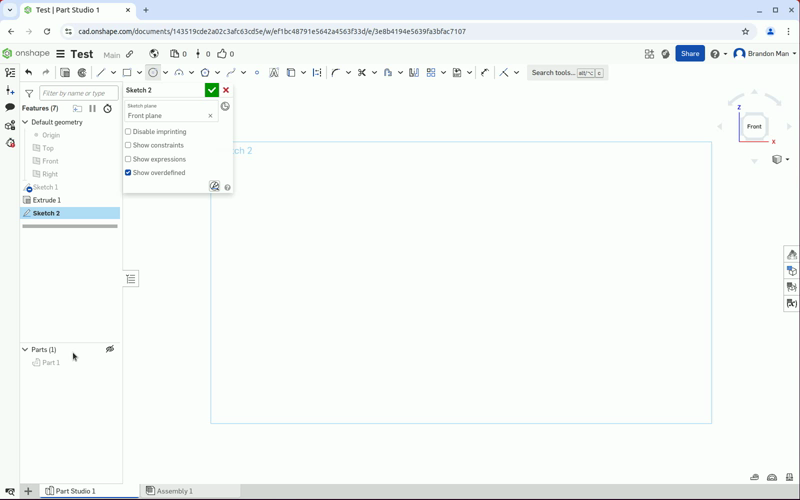
mouse_move(471, 293)
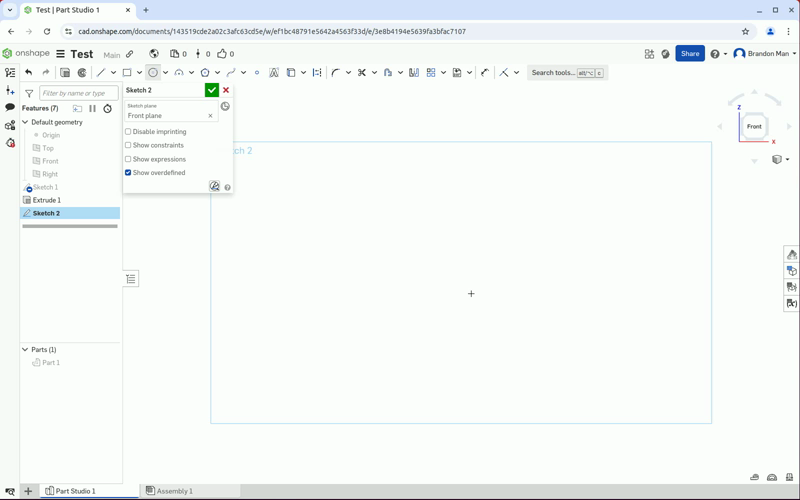
click(471, 293)
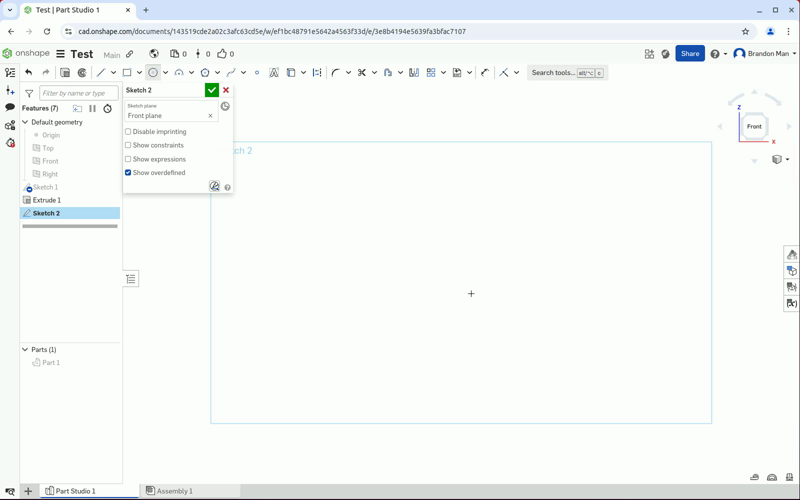
key_up(shift)
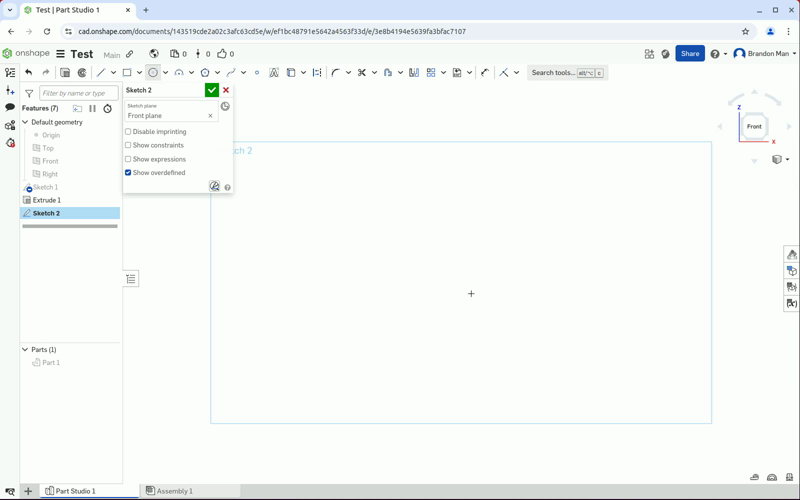
mouse_move(479, 293)
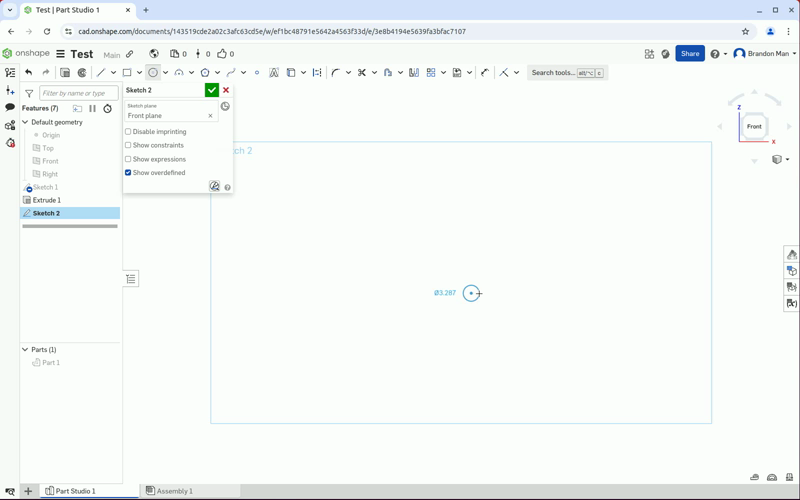
click(479, 293)
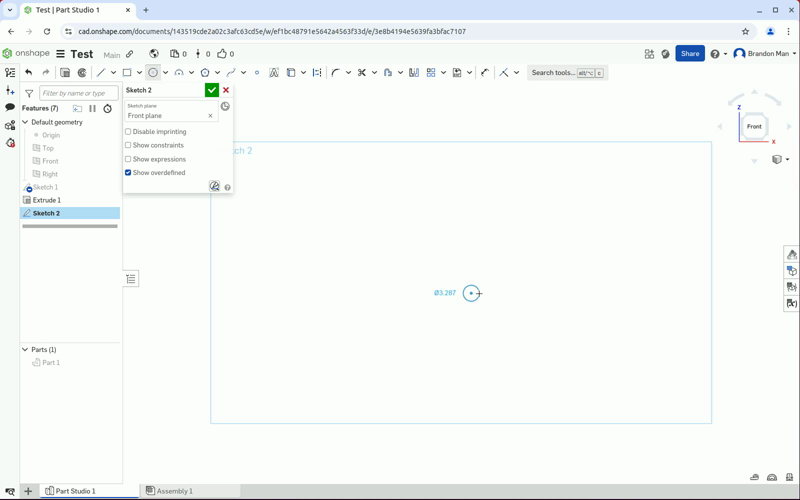
key(esc)
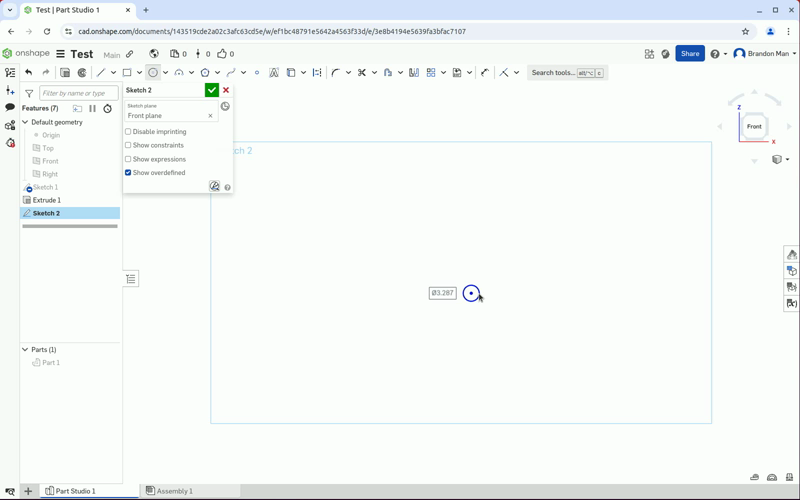
mouse_move(475, 292)
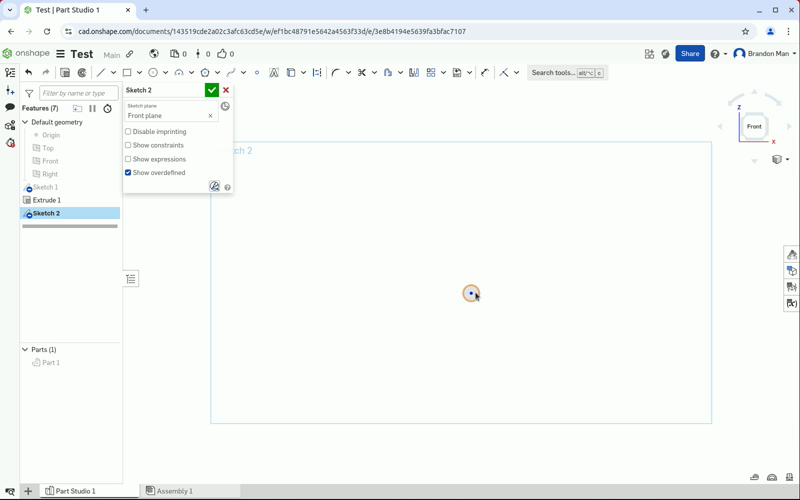
scroll(6)
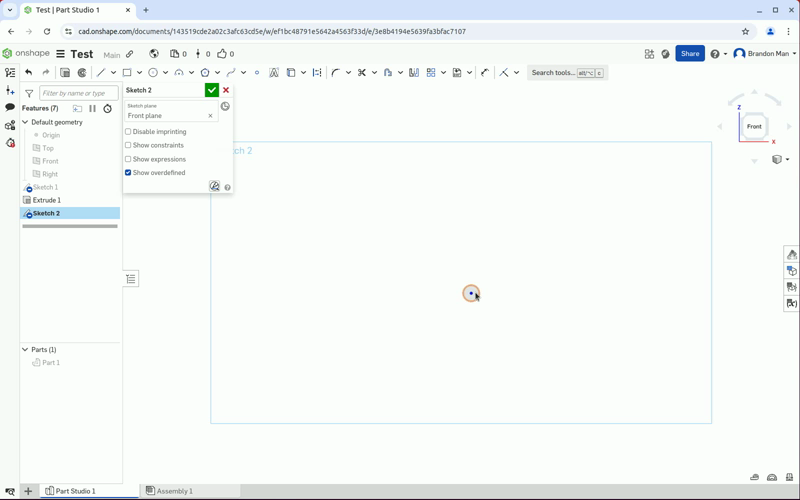
scroll(6)
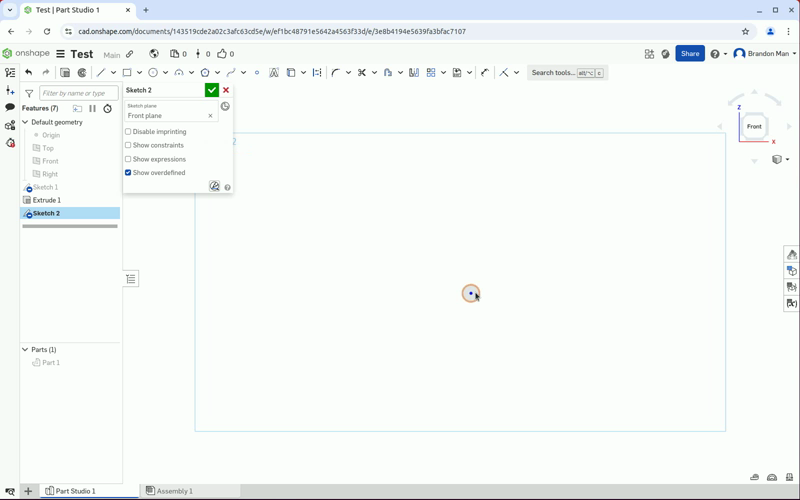
scroll(6)
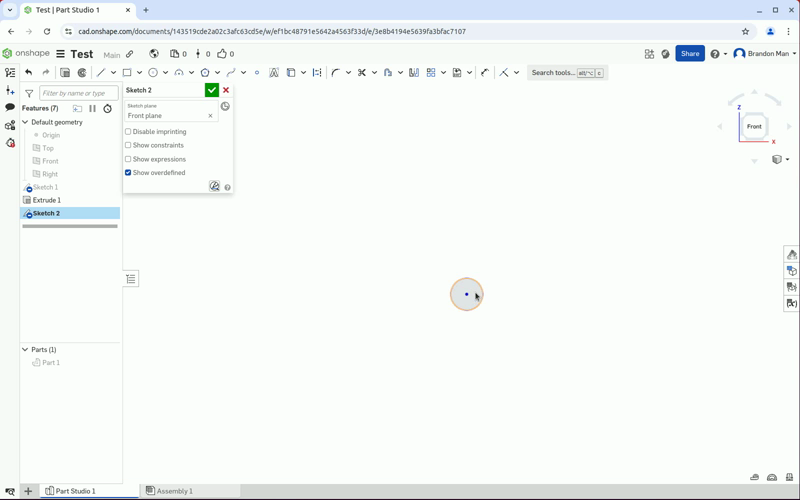
scroll(6)
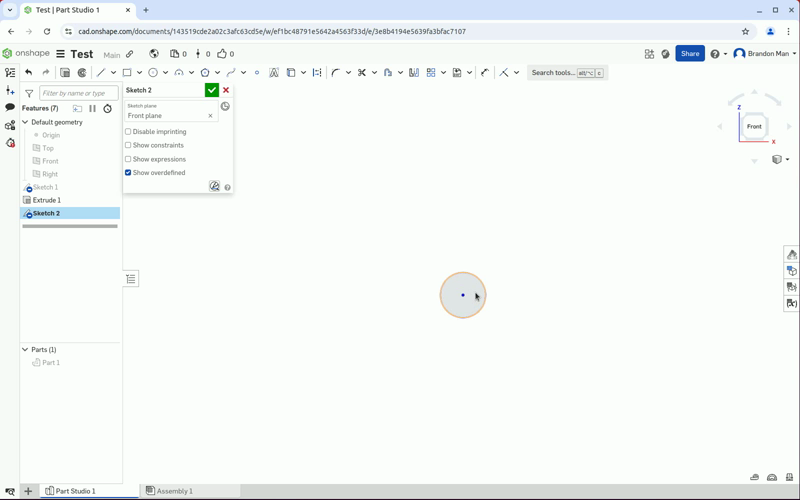
scroll(6)
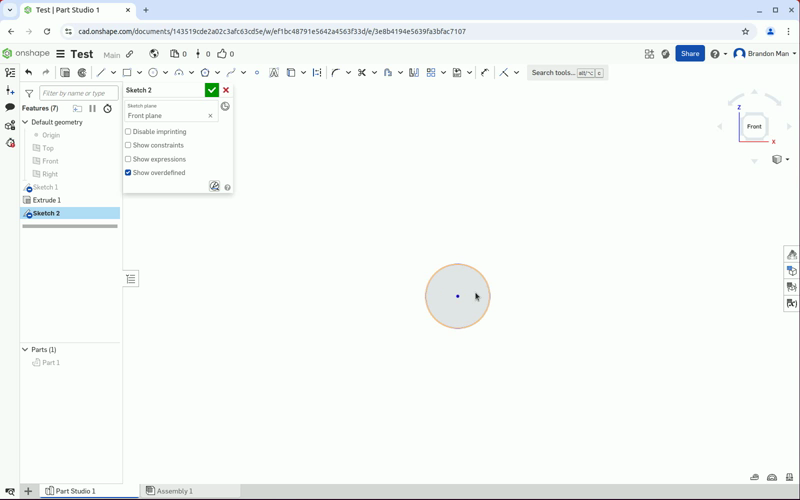
scroll(6)
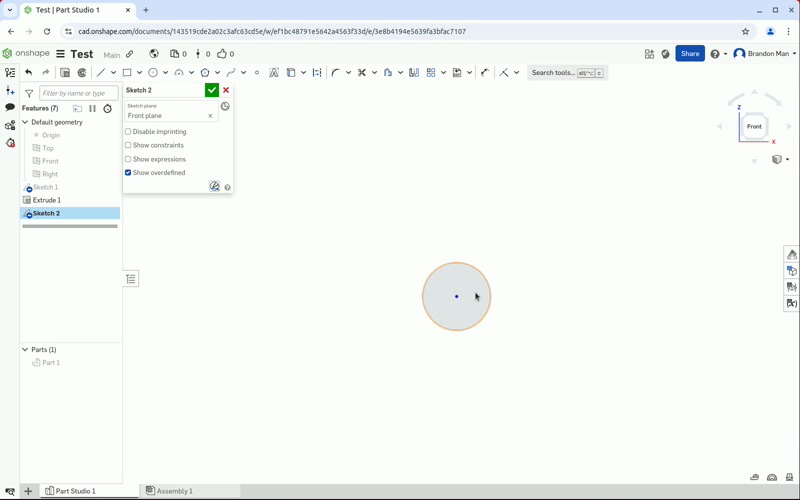
scroll(6)
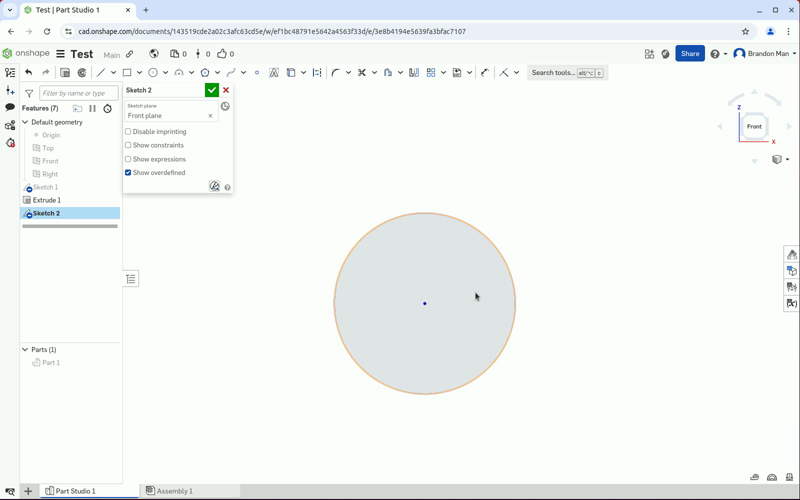
click(475, 292)
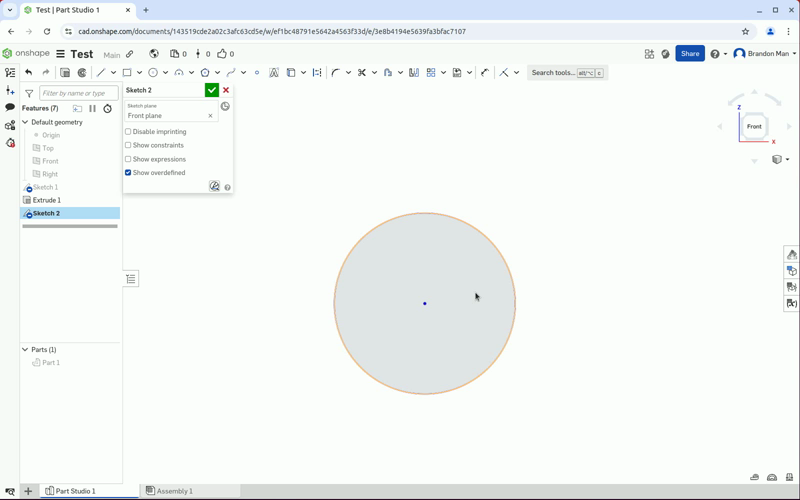
scroll(-6)
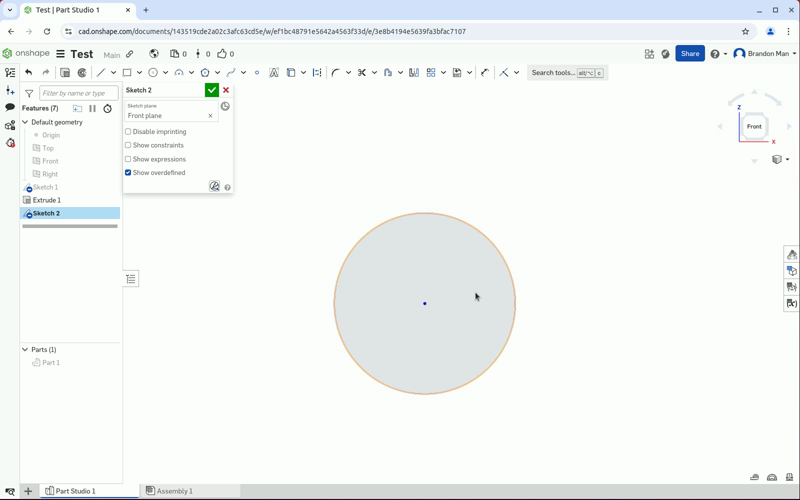
scroll(-6)
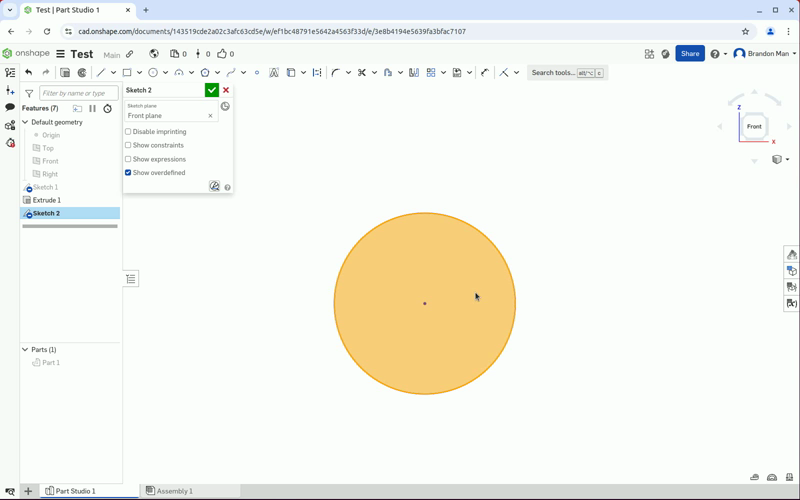
scroll(-6)
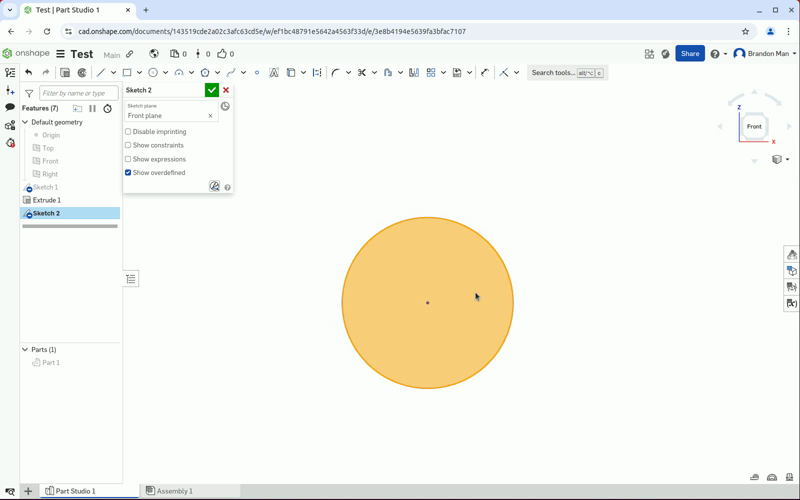
scroll(-6)
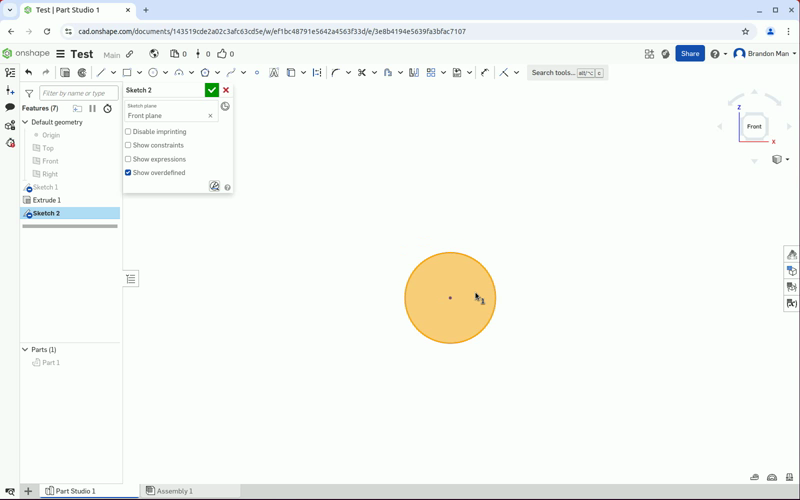
scroll(-6)
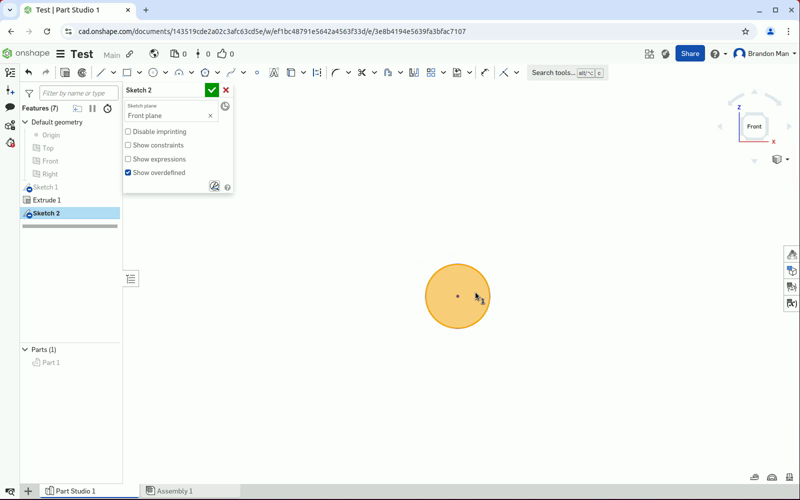
scroll(-6)
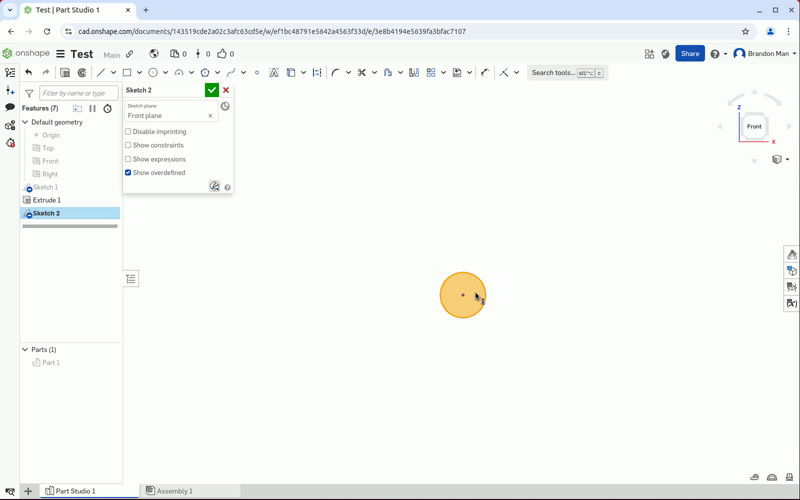
scroll(-6)
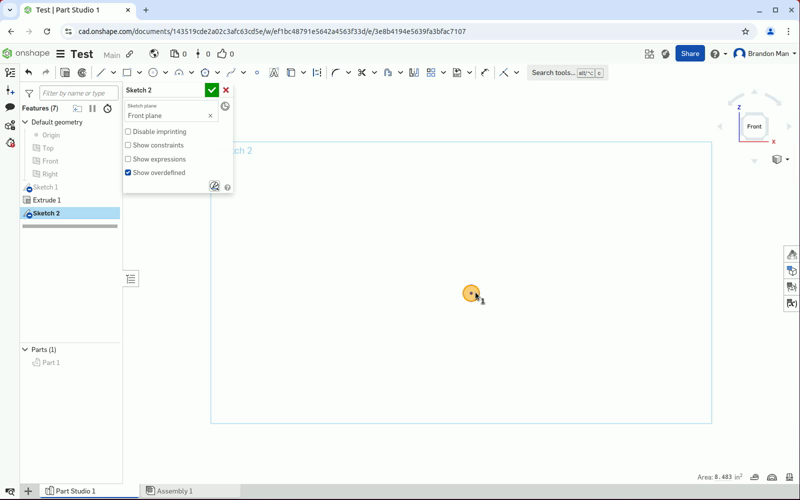
mouse_move(73, 352)
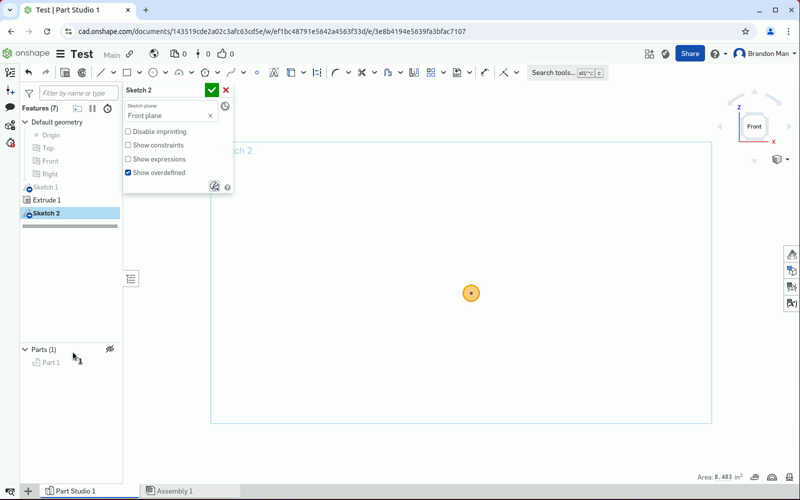
key(shift+y)
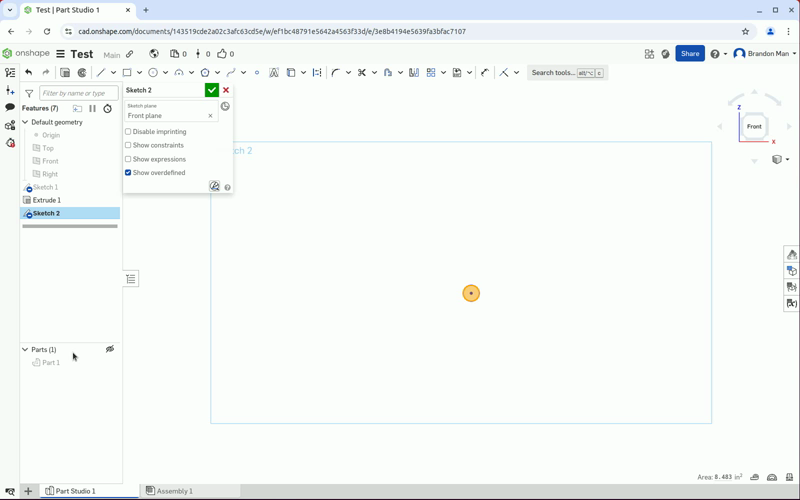
key(shift+e)
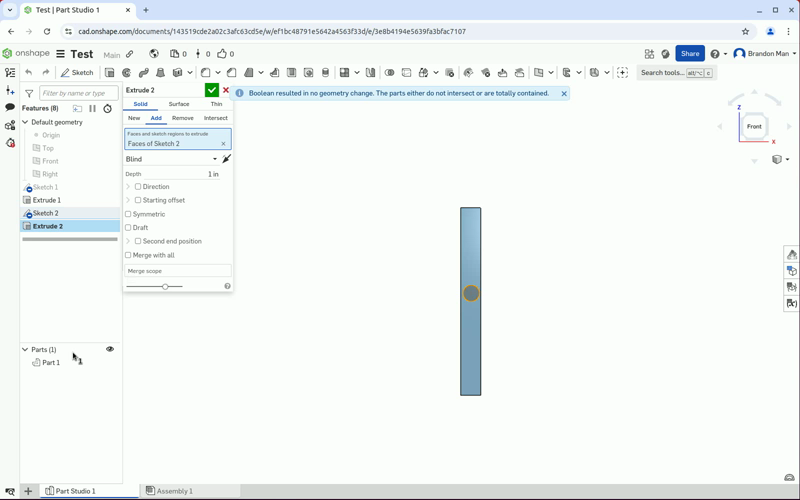
mouse_move(143, 106)
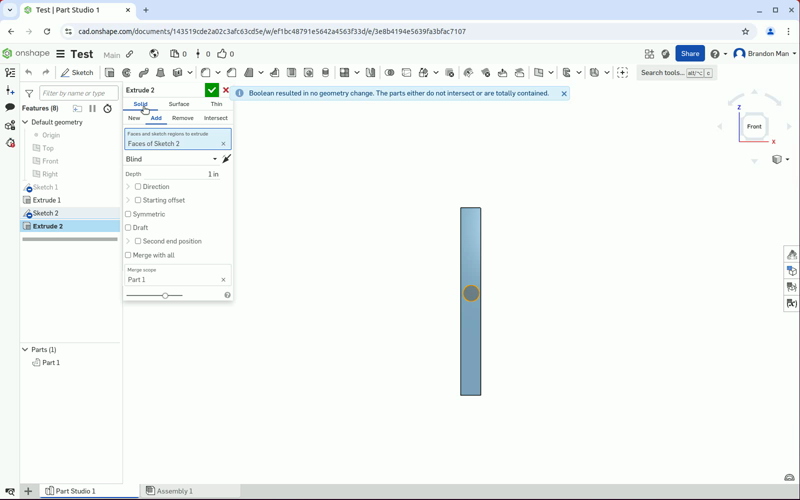
click(143, 106)
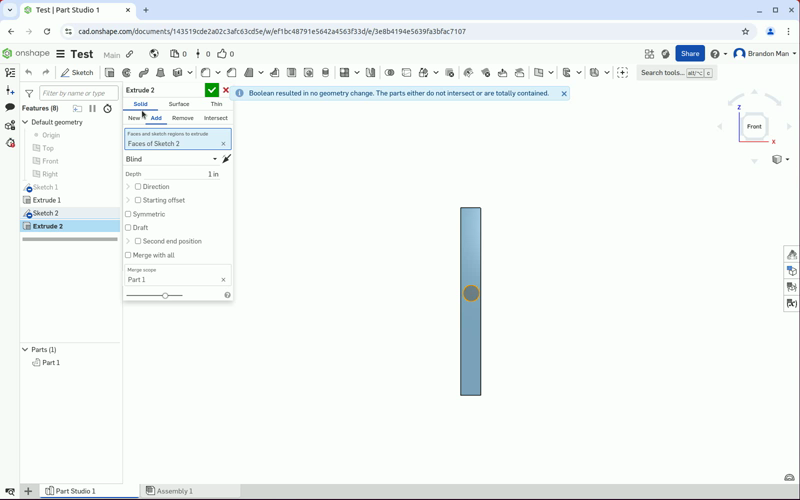
mouse_move(137, 120)
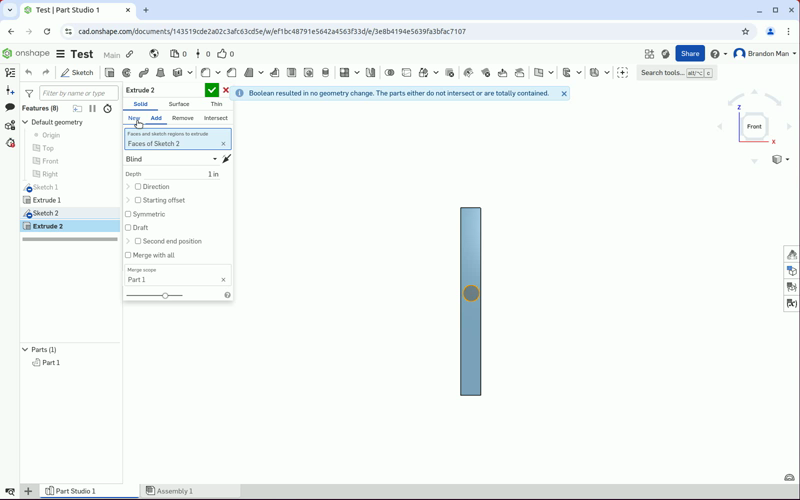
click(137, 120)
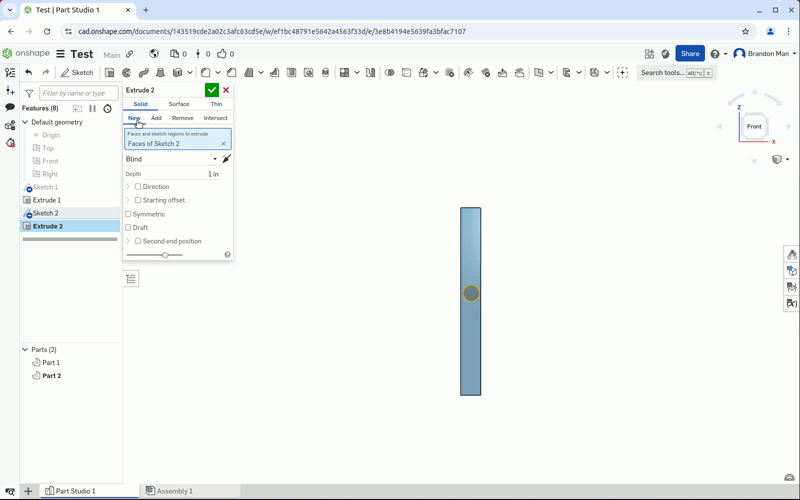
key(tab, 4)
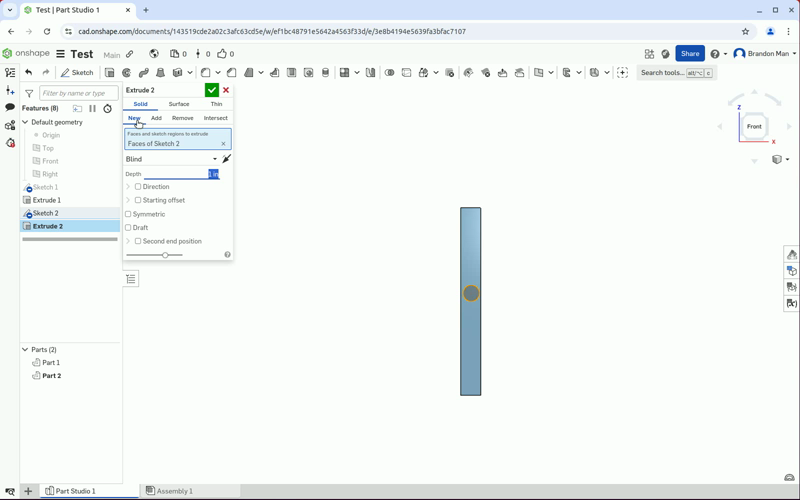
text(4.092)
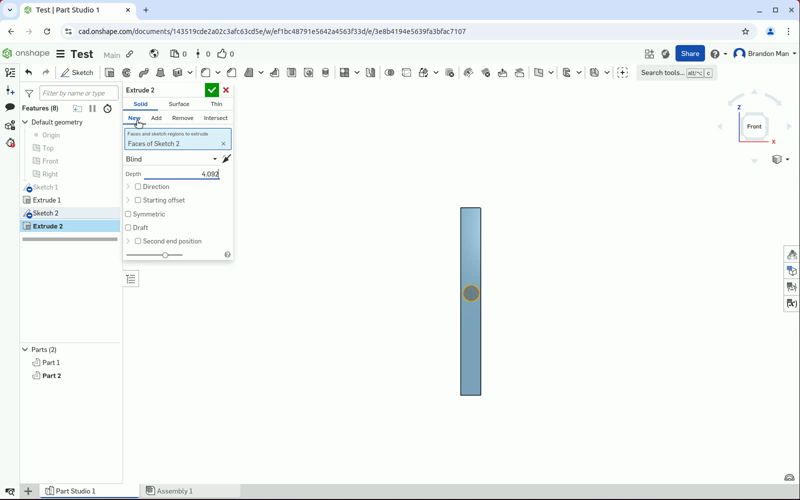
key(enter)
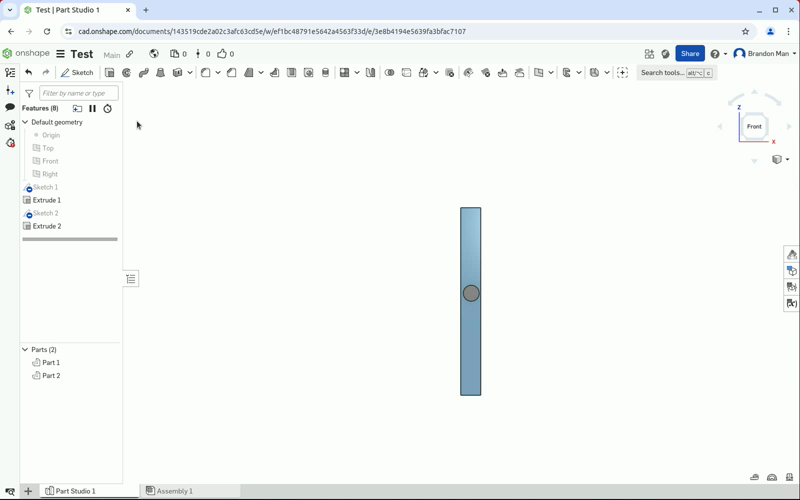
key(shift+h)
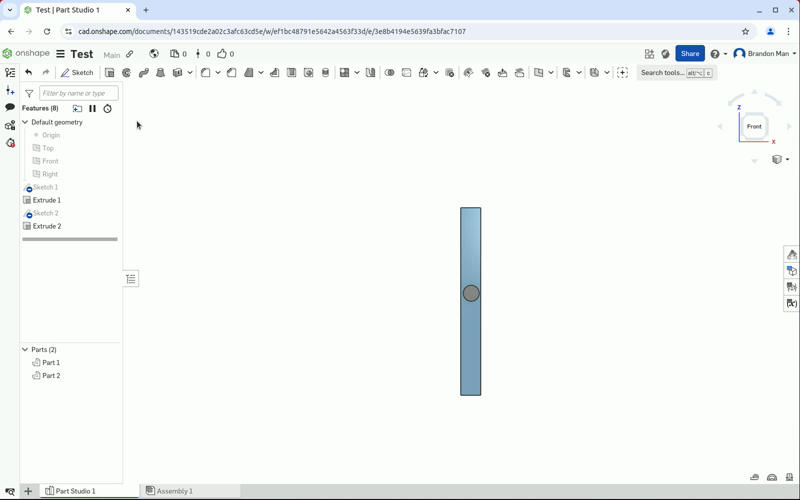
key(shift+h)
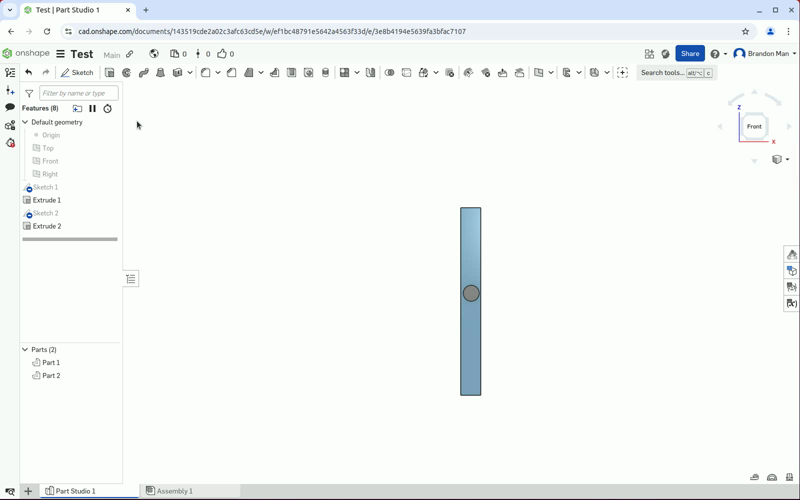
key(shift+7)
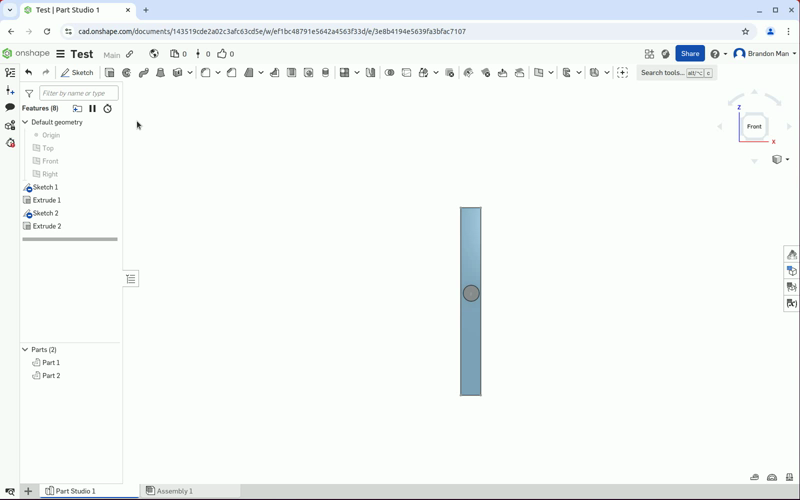
key(left, 2)
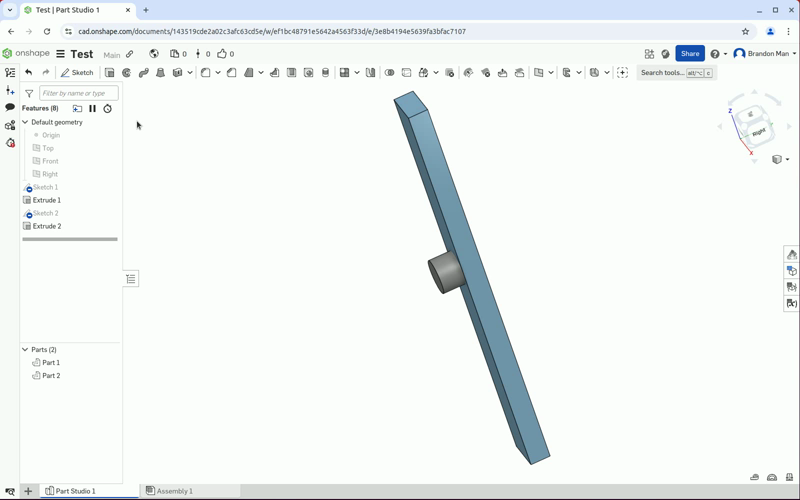
key(down, 2)
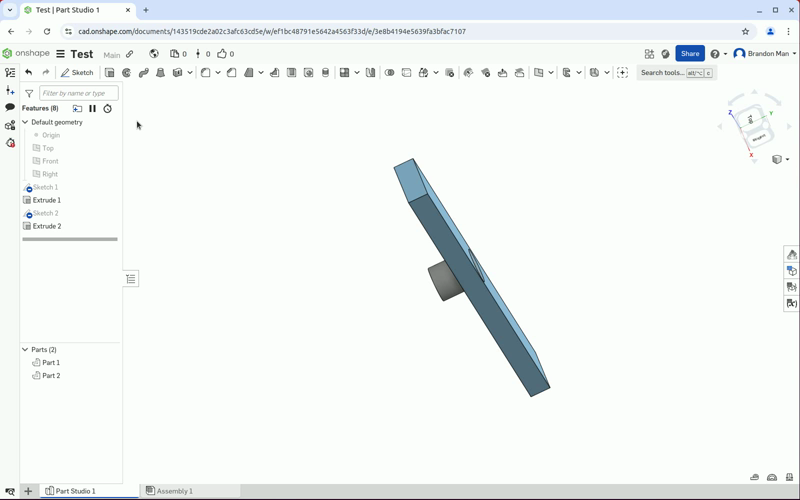
key(up, 2)
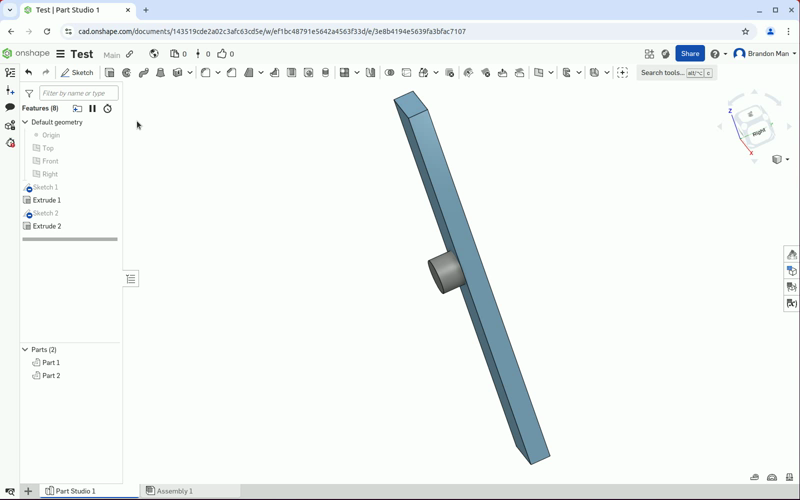
key(right, 2)
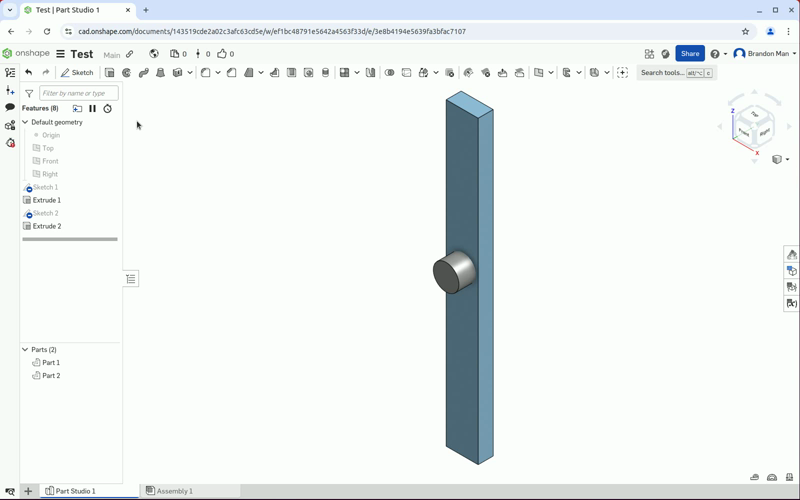
mouse_move(73, 189)
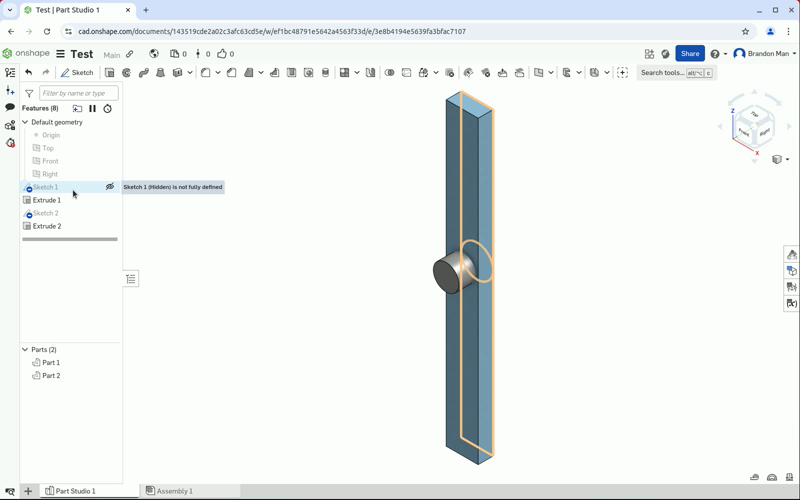
click(73, 189)